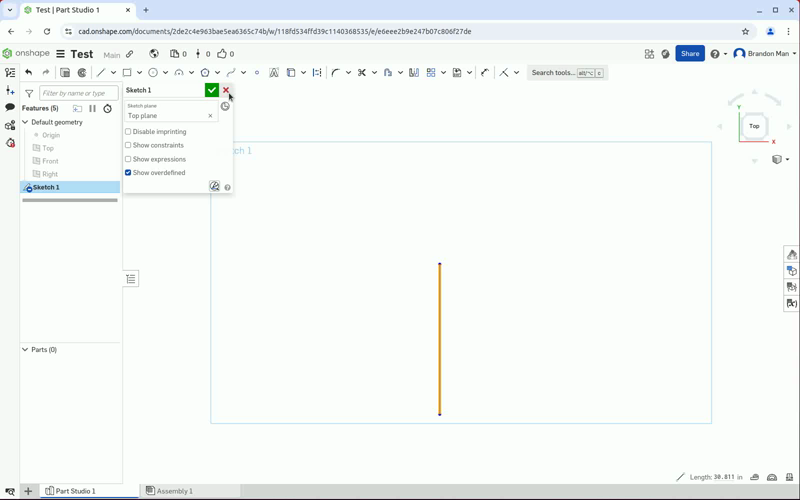
key(shift+h)
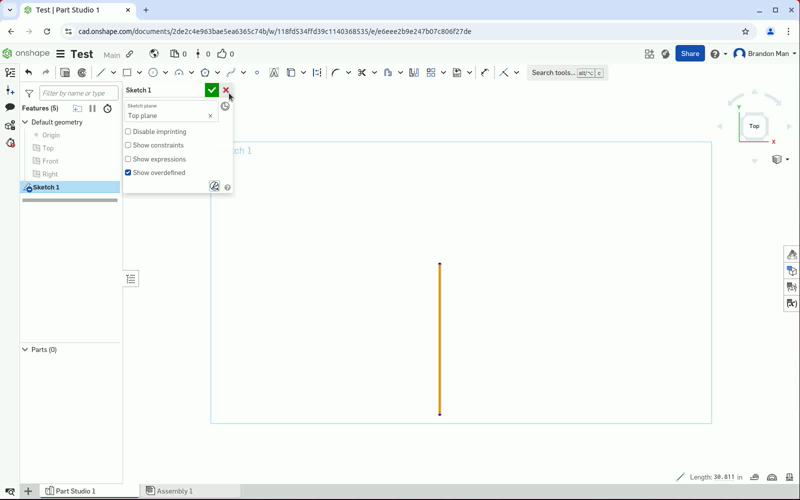
key(shift+s)
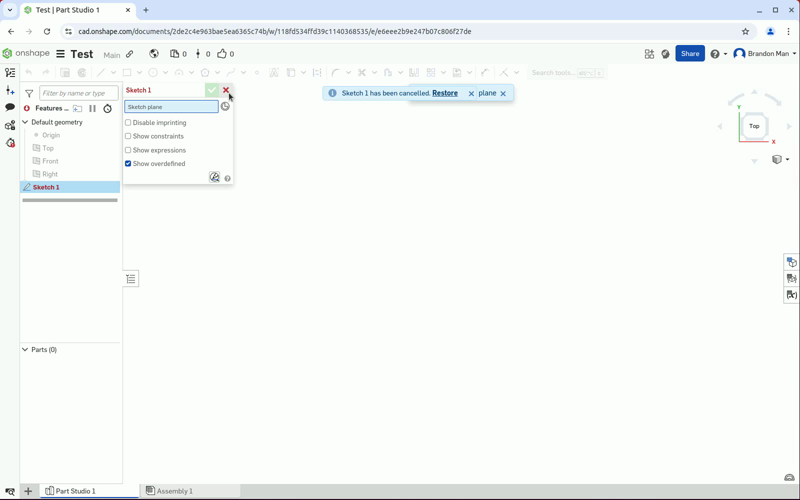
mouse_move(73, 150)
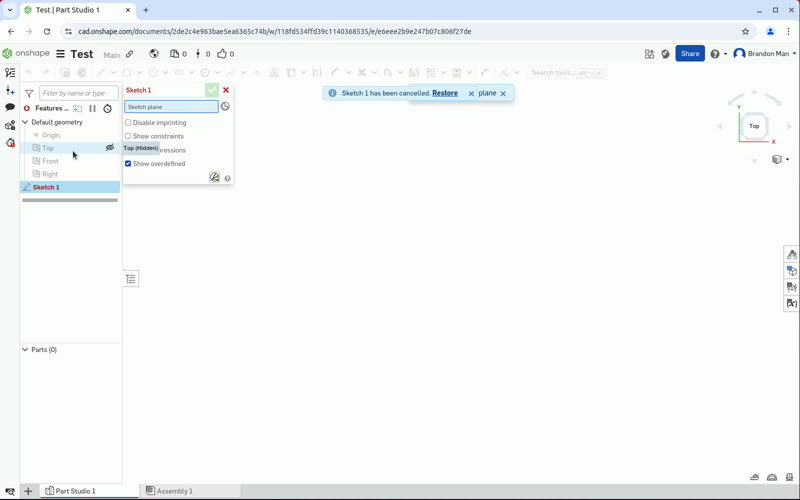
click(73, 150)
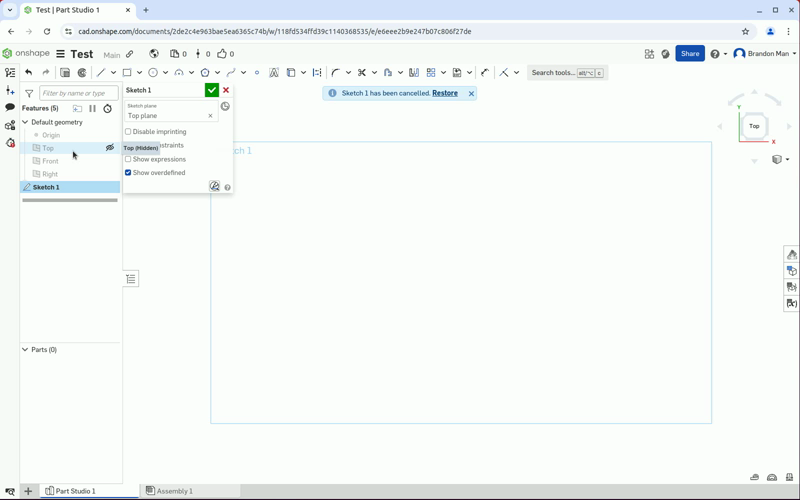
mouse_move(73, 352)
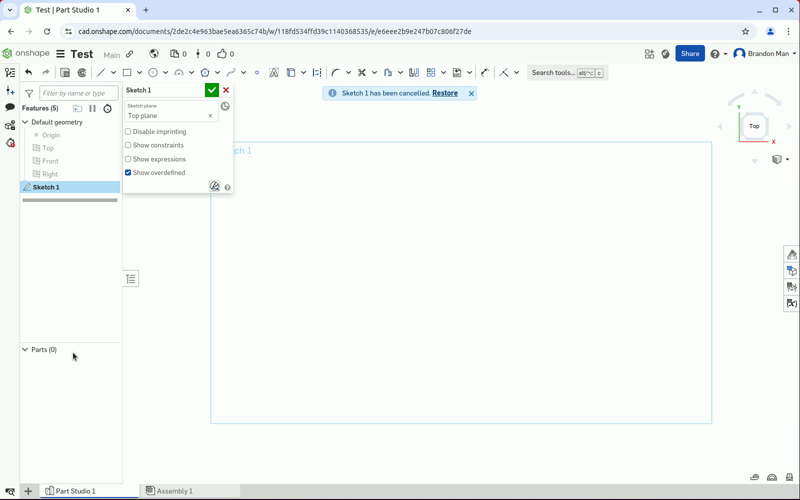
key(y)
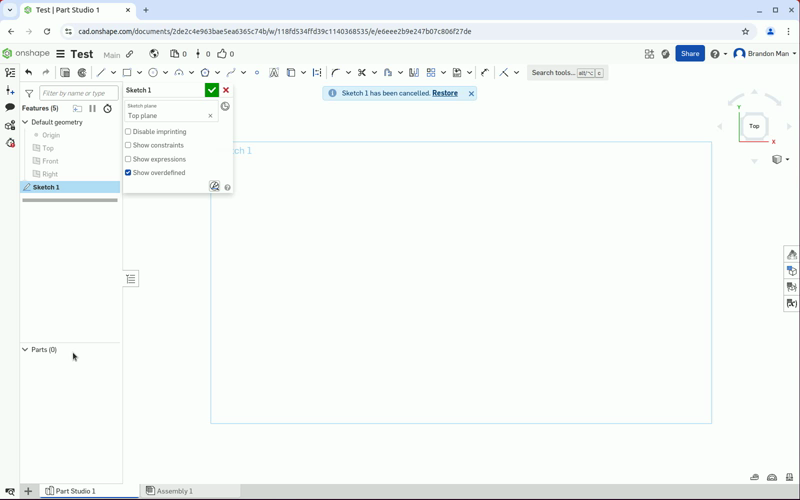
key(c)
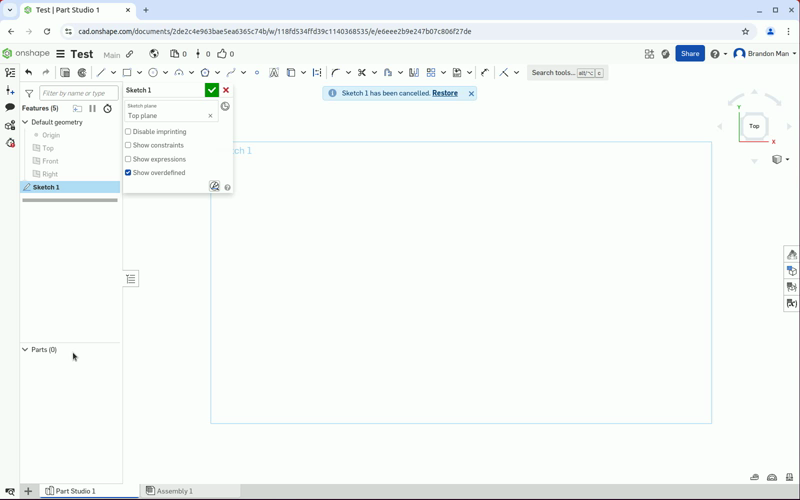
key_down(shift)
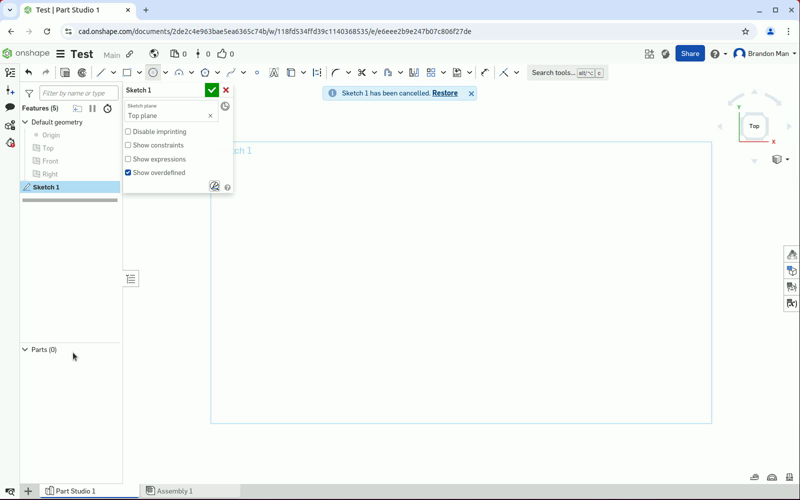
mouse_move(461, 282)
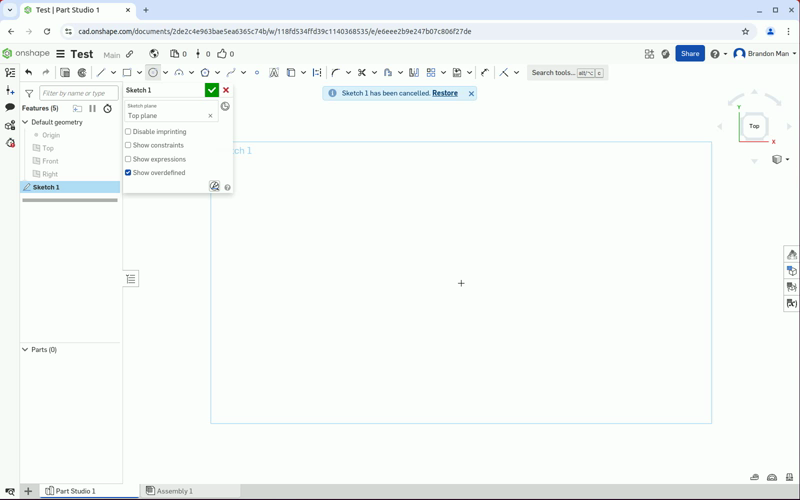
click(461, 282)
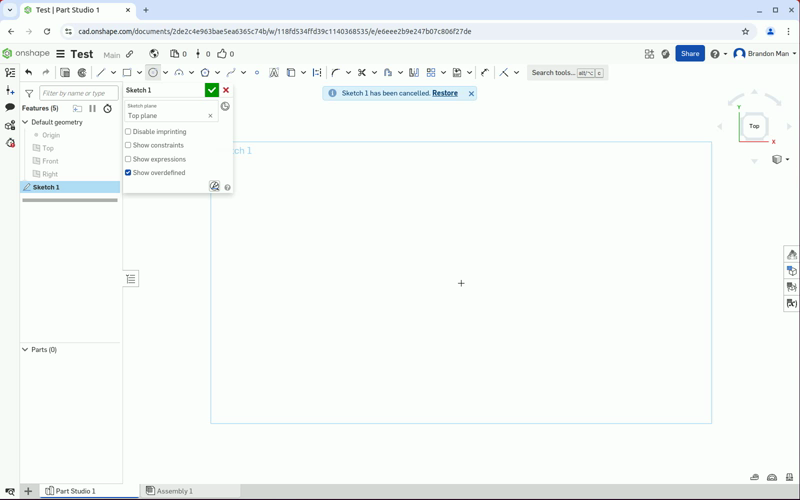
key_up(shift)
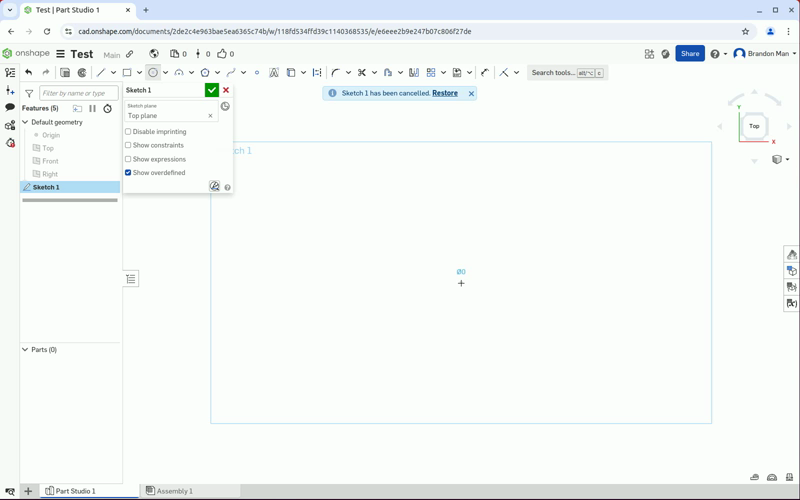
mouse_move(465, 282)
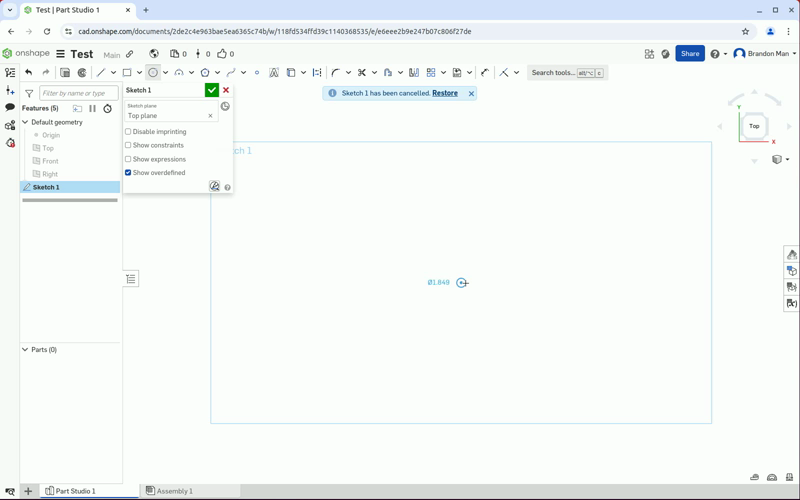
click(465, 282)
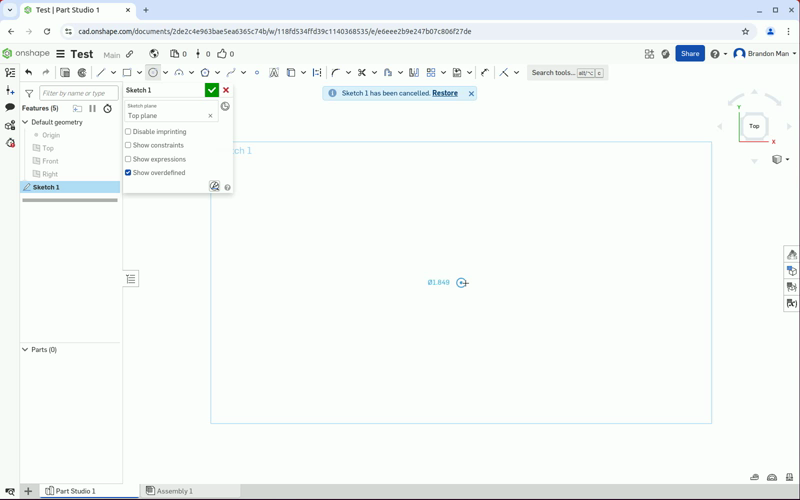
key(esc)
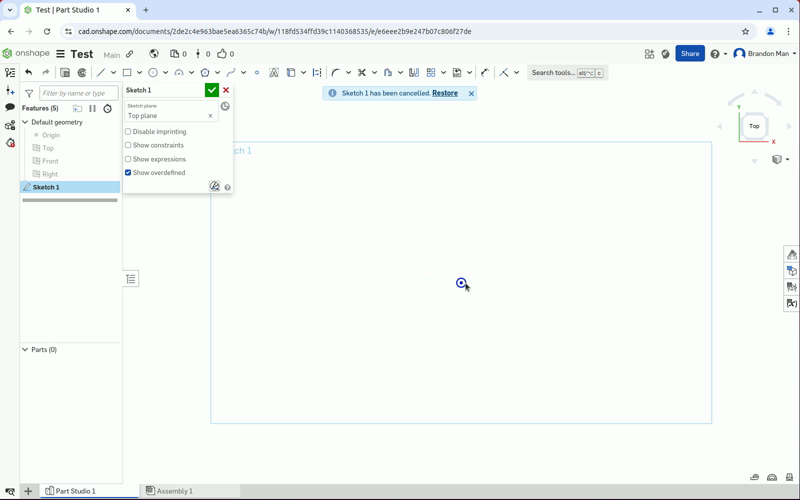
mouse_move(462, 281)
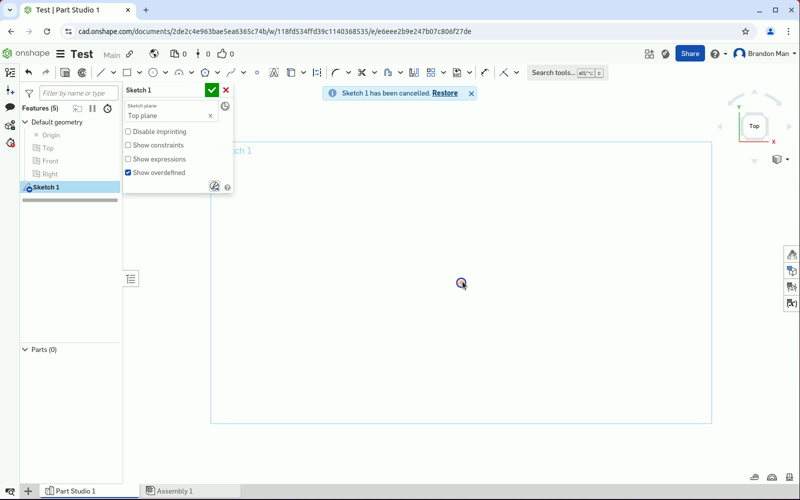
scroll(6)
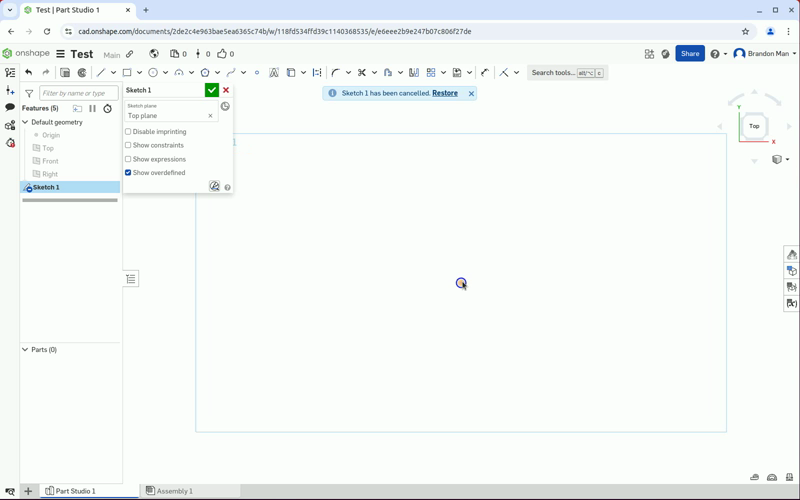
scroll(6)
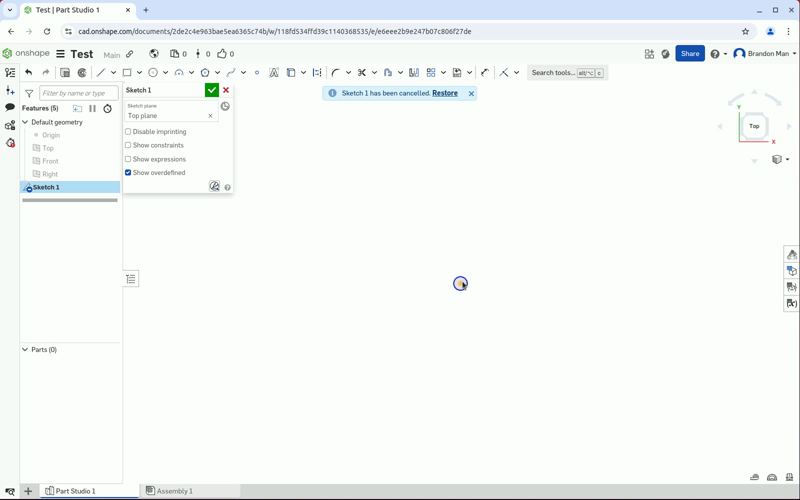
scroll(6)
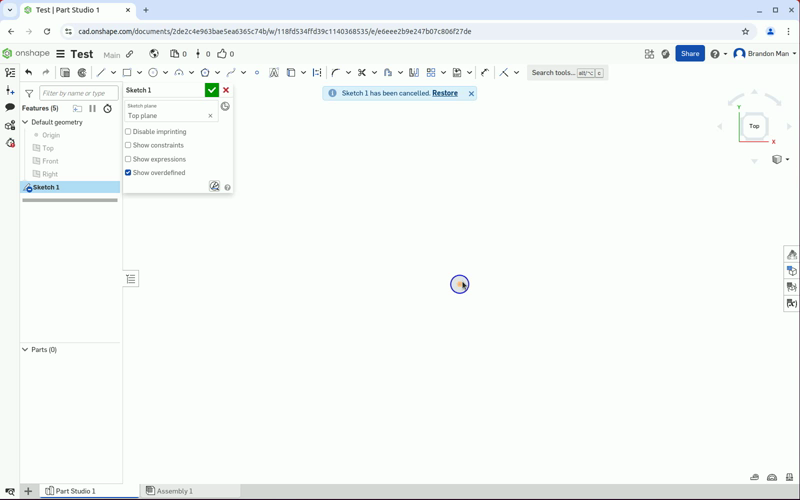
scroll(6)
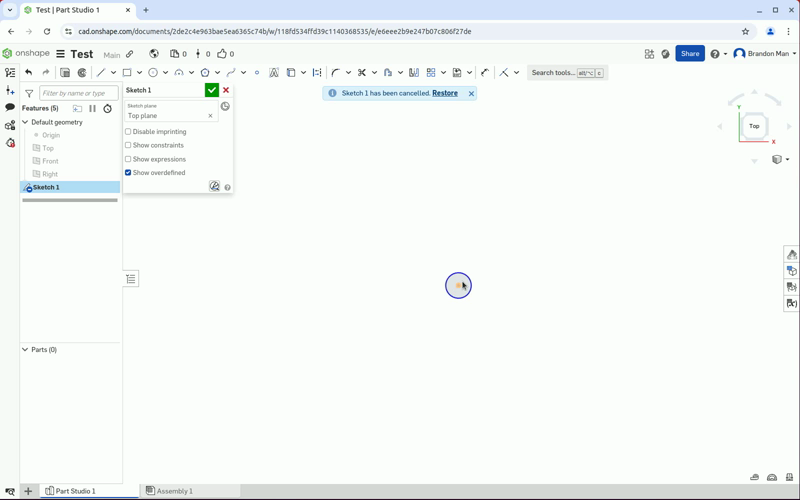
scroll(6)
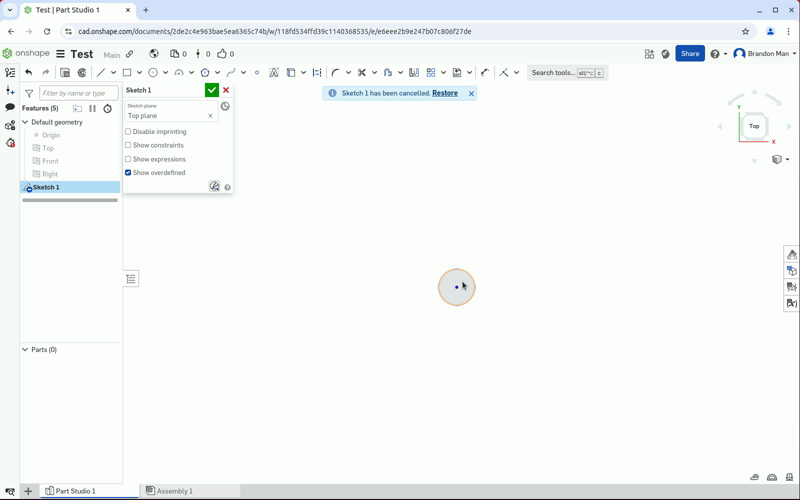
scroll(6)
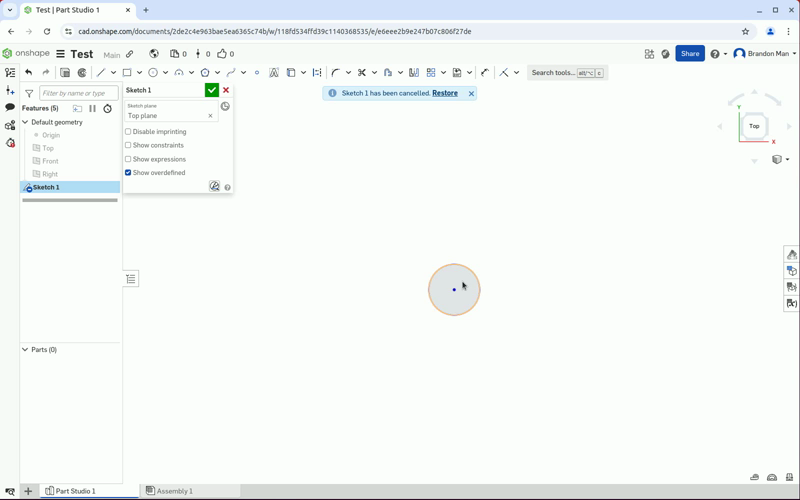
scroll(6)
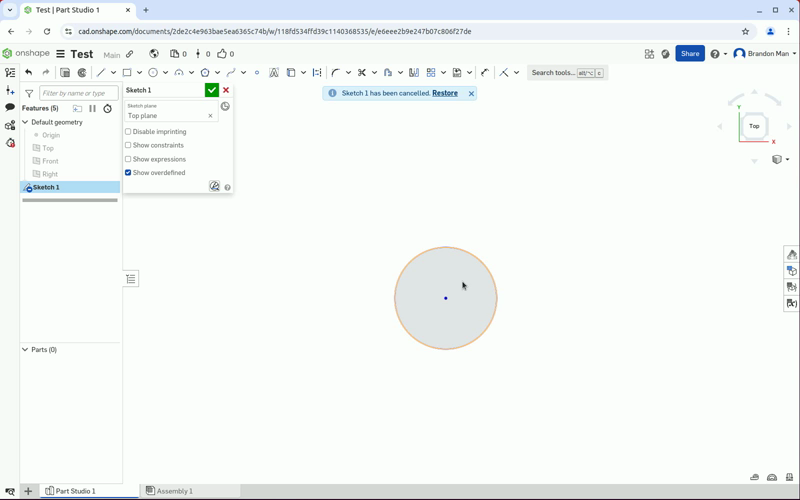
click(462, 281)
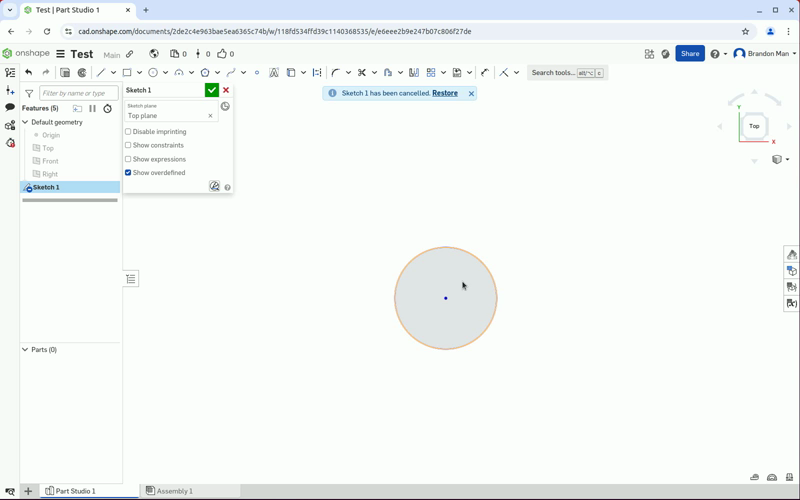
scroll(-6)
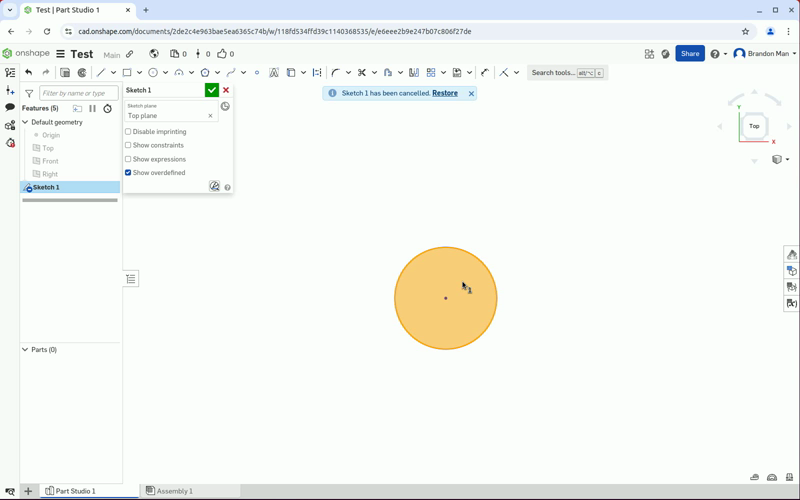
scroll(-6)
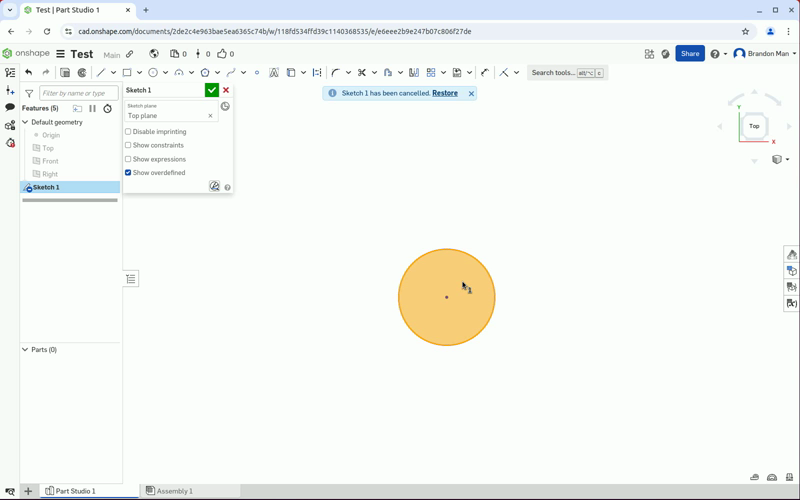
scroll(-6)
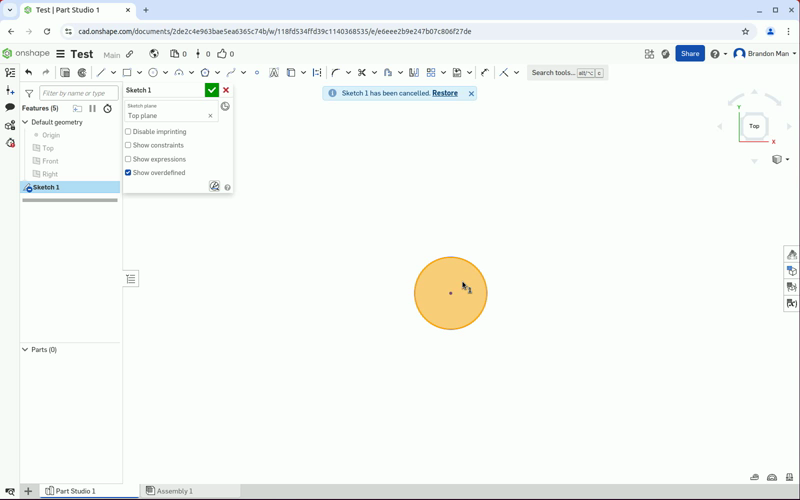
scroll(-6)
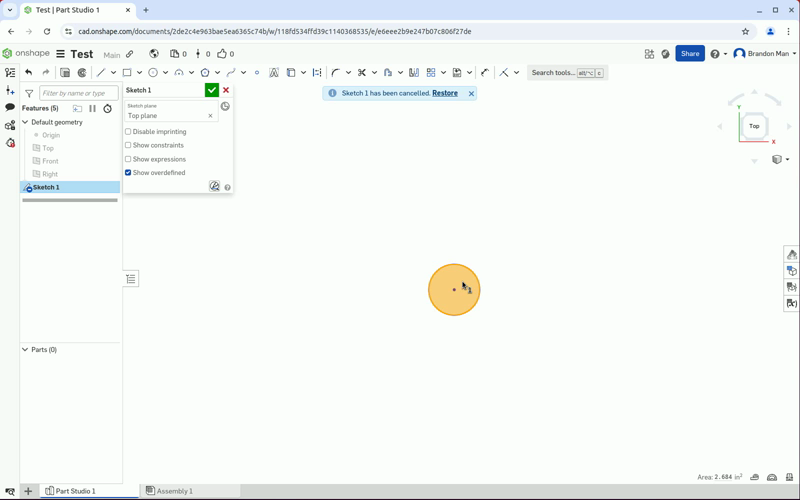
scroll(-6)
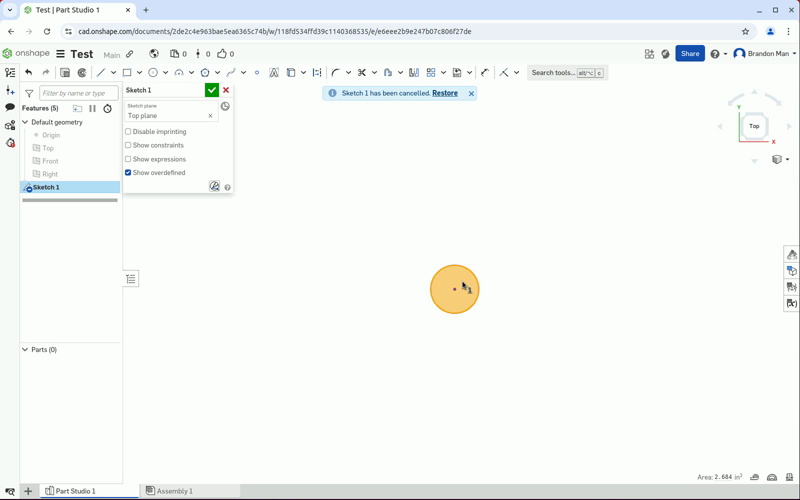
scroll(-6)
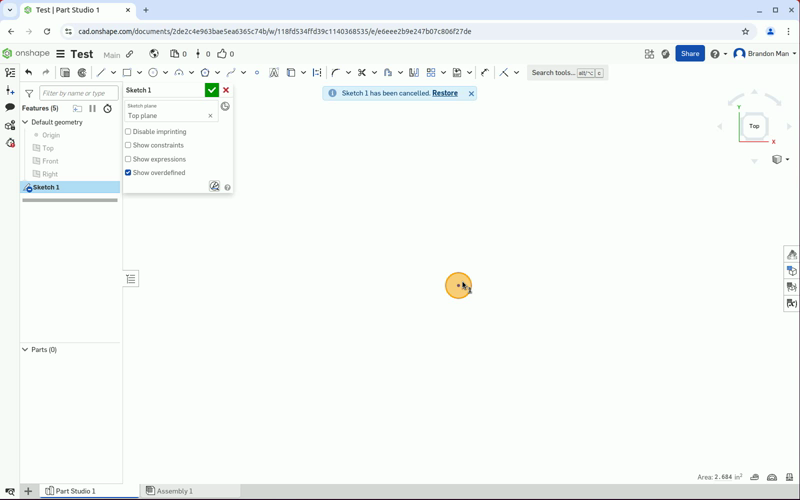
scroll(-6)
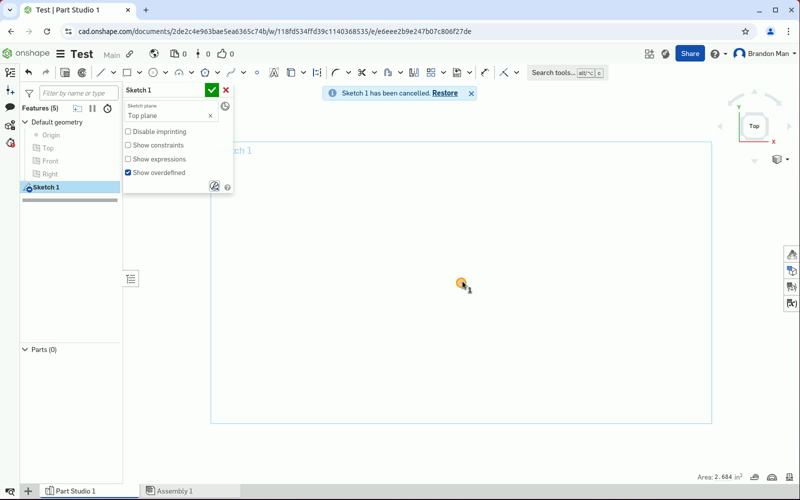
mouse_move(73, 352)
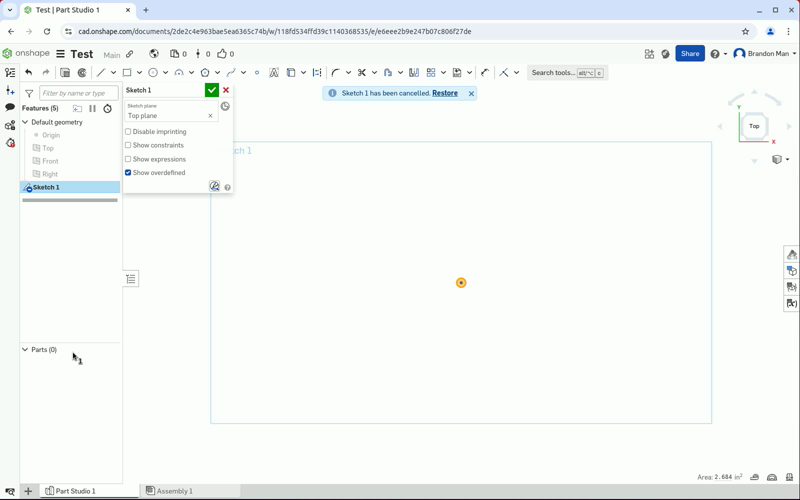
key(shift+y)
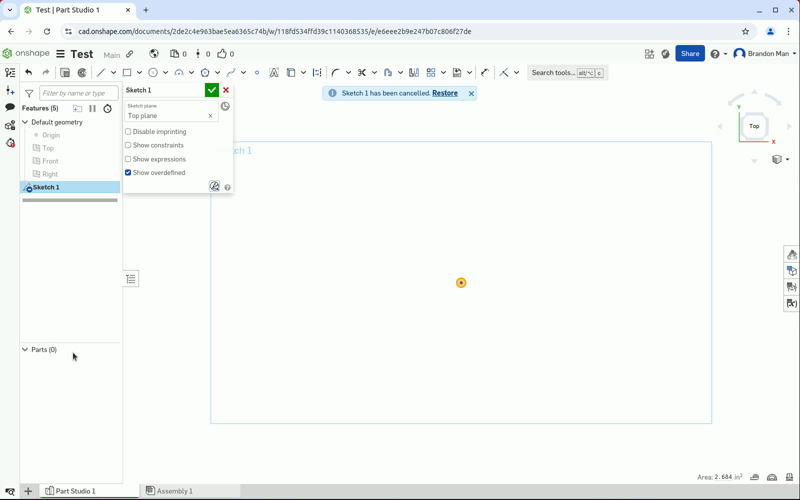
key(shift+e)
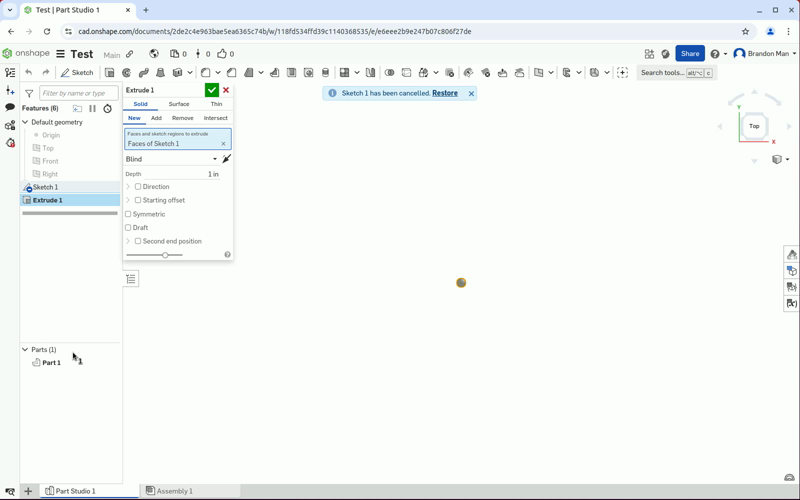
mouse_move(143, 106)
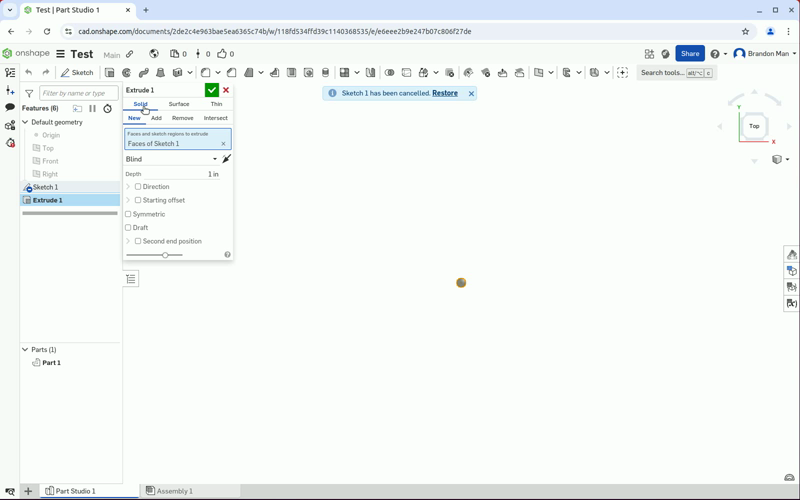
click(143, 106)
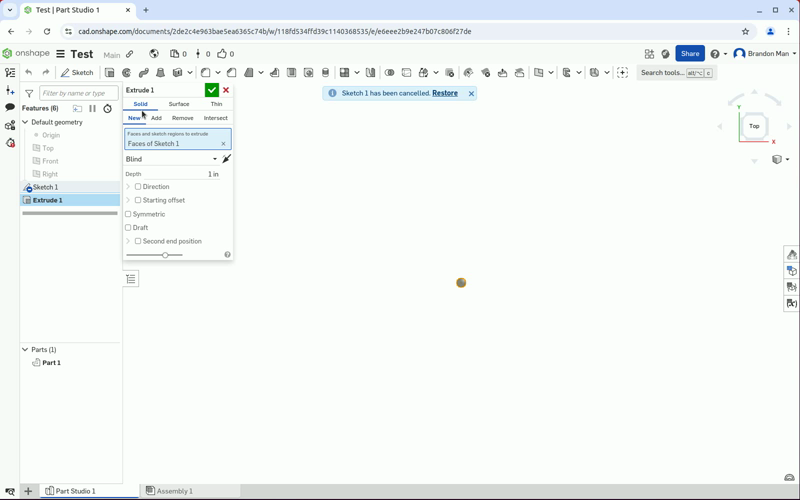
mouse_move(137, 120)
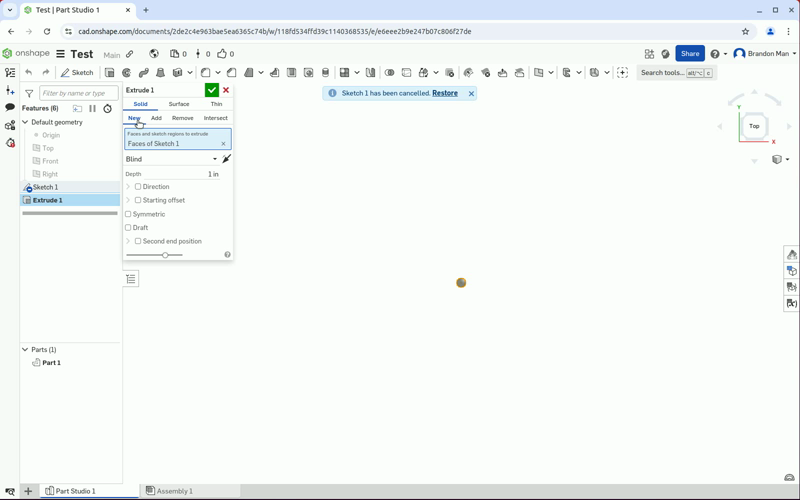
click(137, 120)
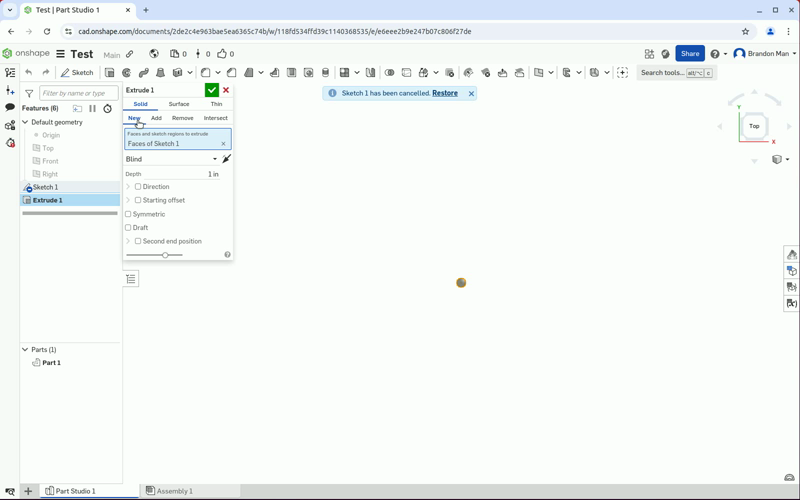
key(tab, 4)
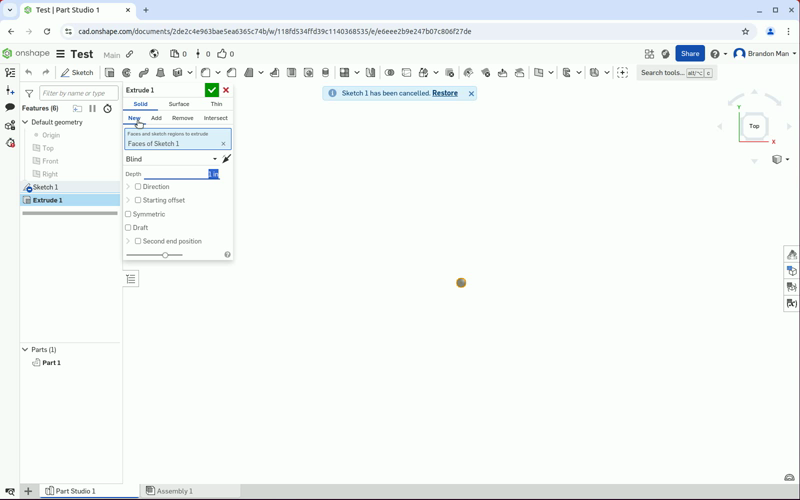
text(23.108)
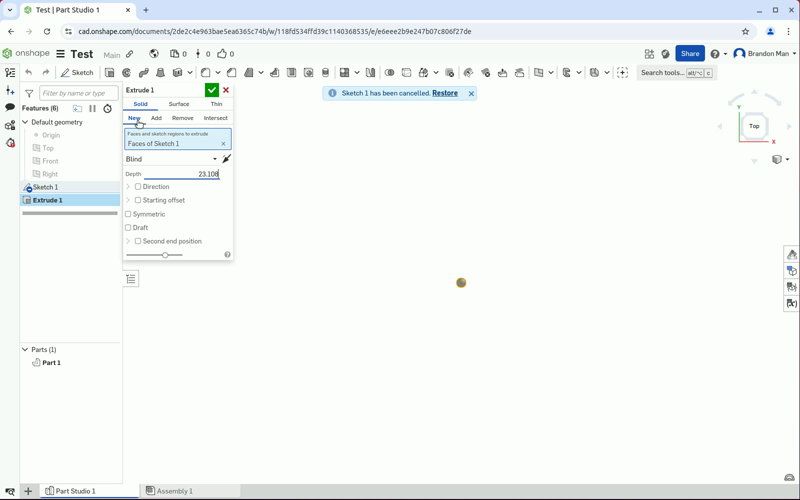
key(enter)
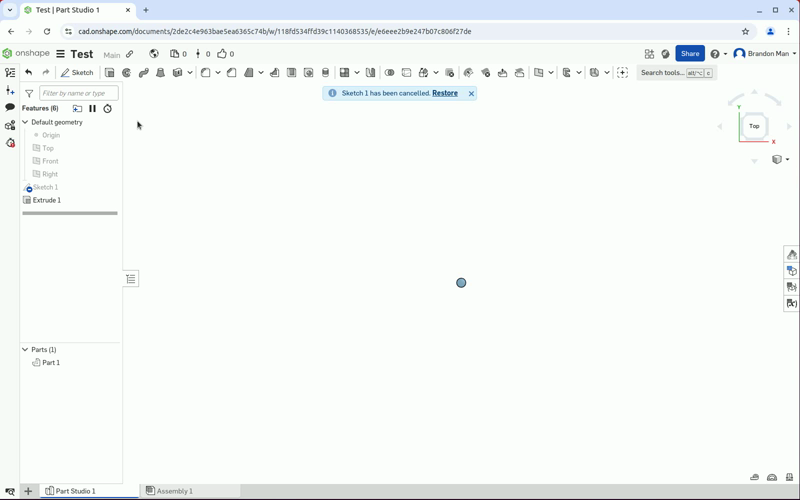
key(shift+h)
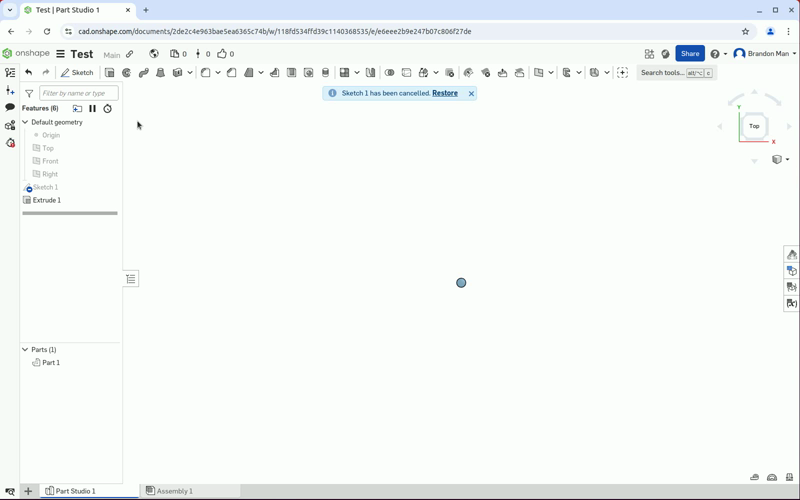
key(shift+h)
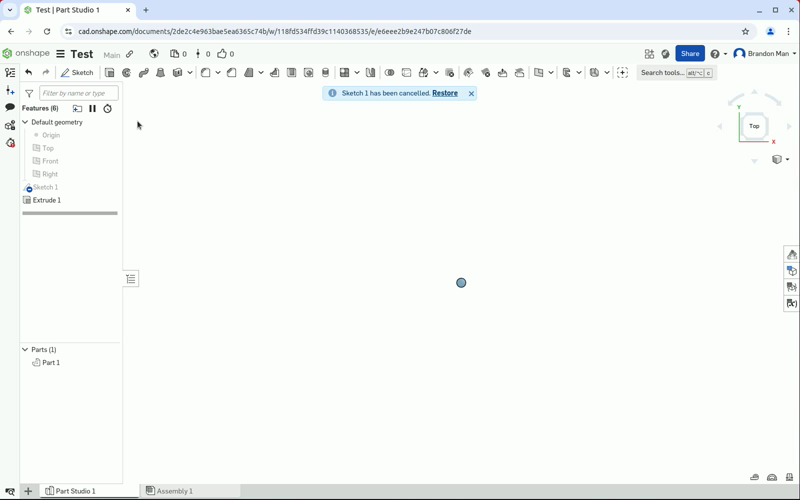
mouse_move(73, 189)
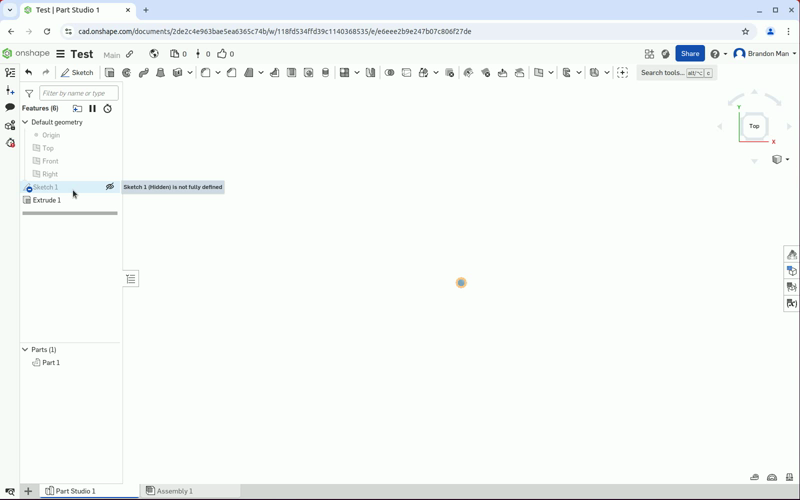
click(73, 189)
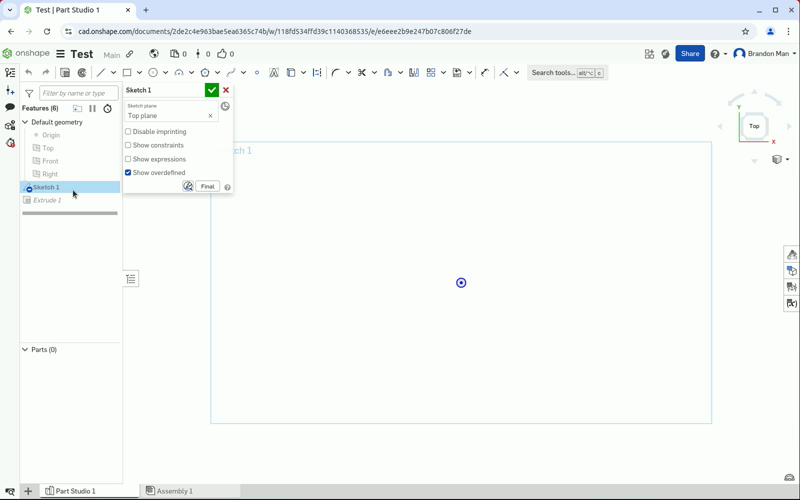
mouse_move(229, 92)
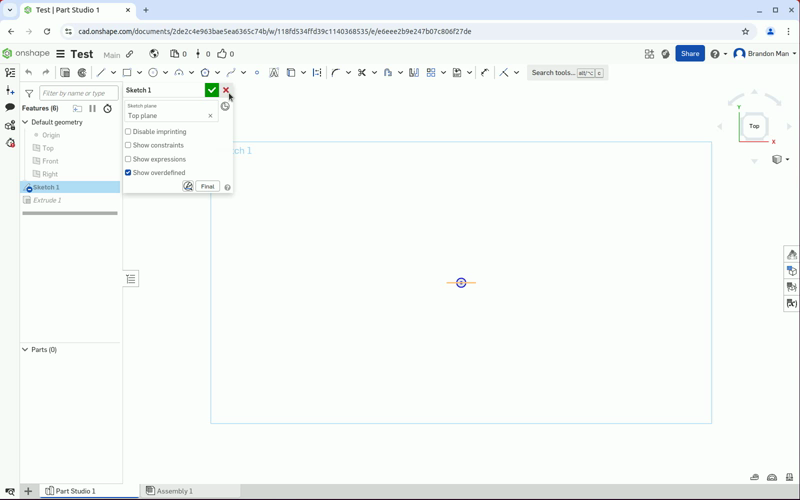
click(229, 92)
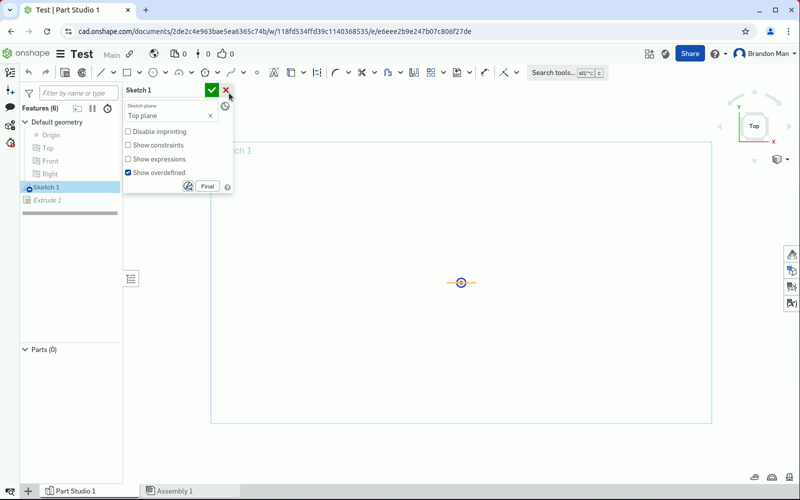
key(shift+s)
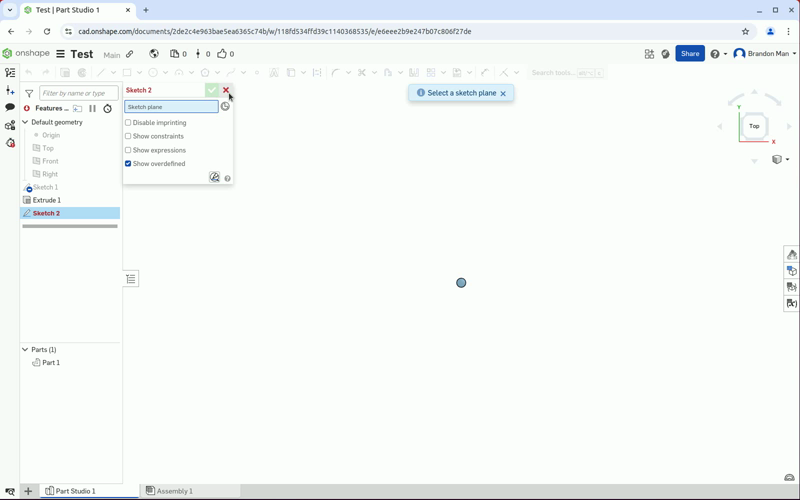
mouse_move(73, 150)
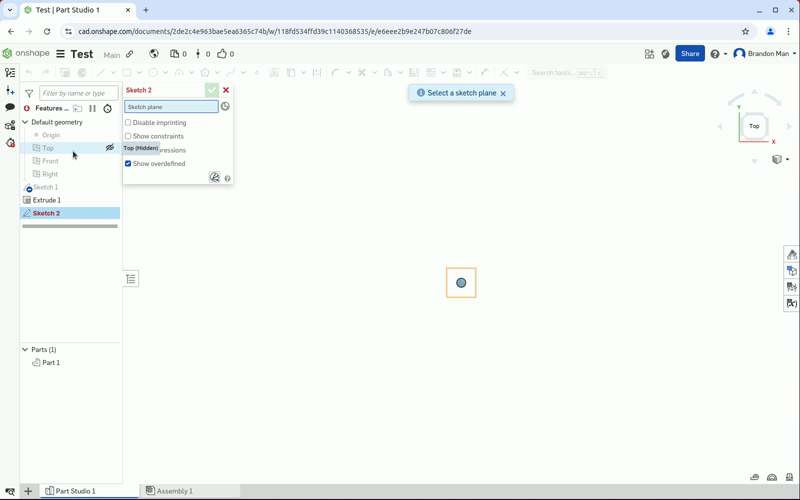
click(73, 150)
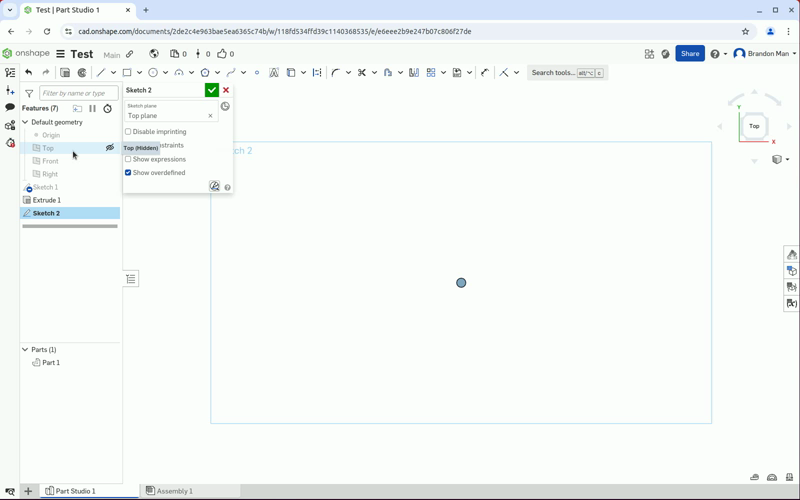
mouse_move(73, 352)
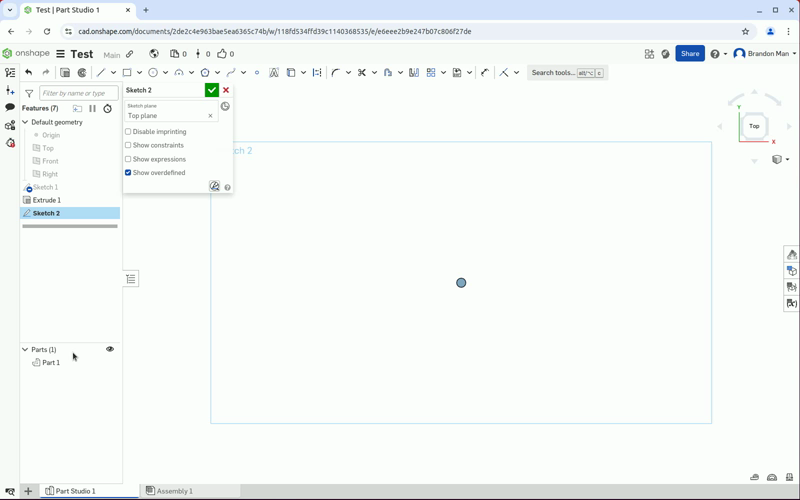
key(y)
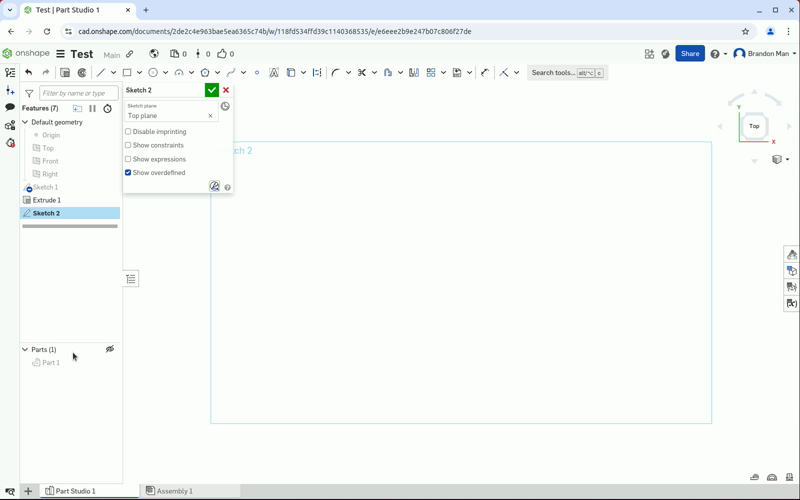
key(c)
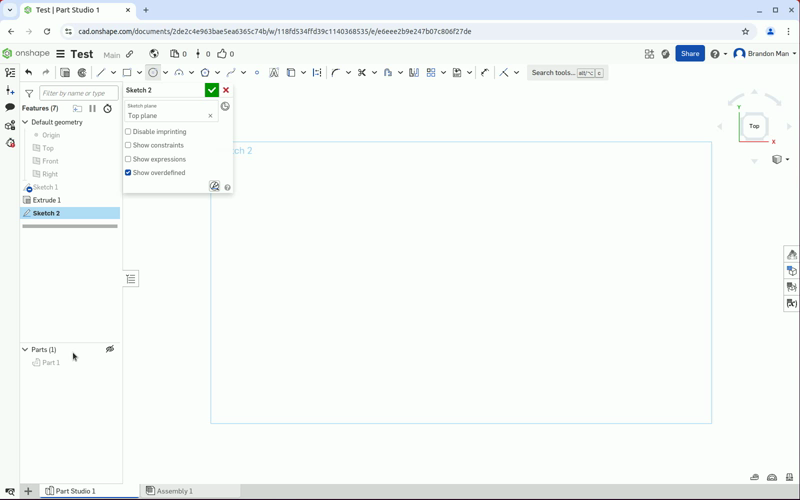
key_down(shift)
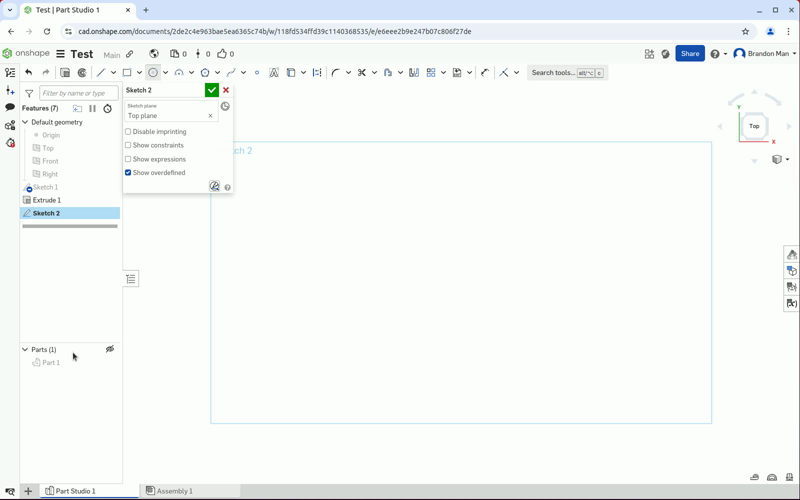
mouse_move(461, 282)
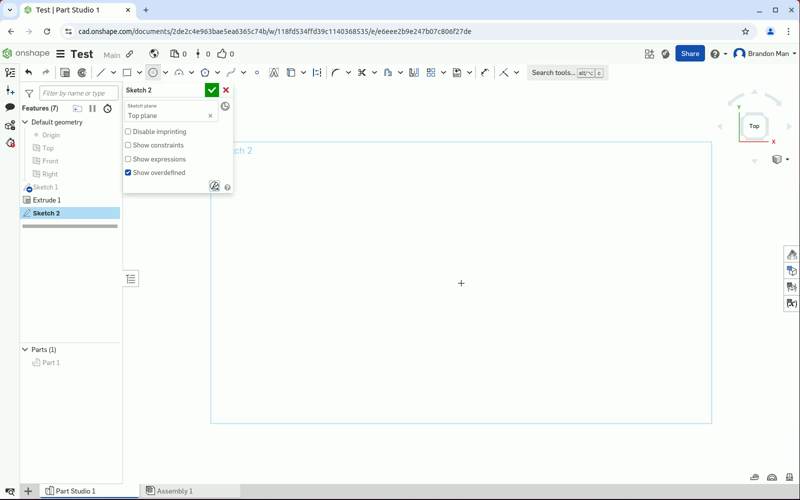
click(461, 282)
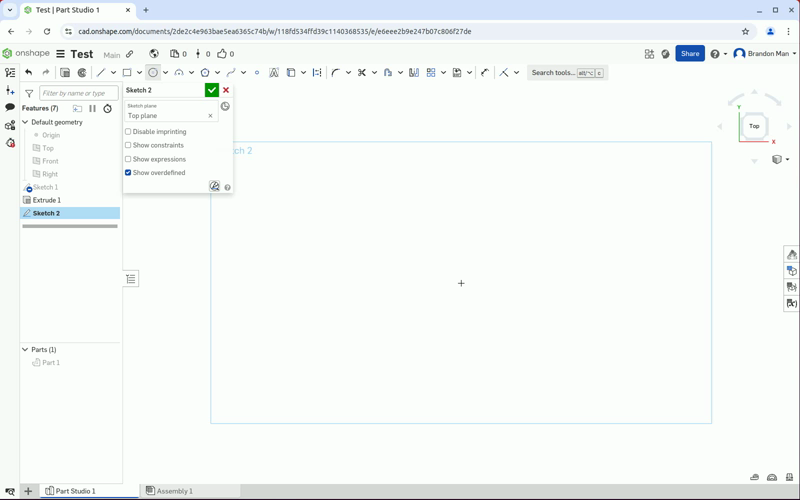
key_up(shift)
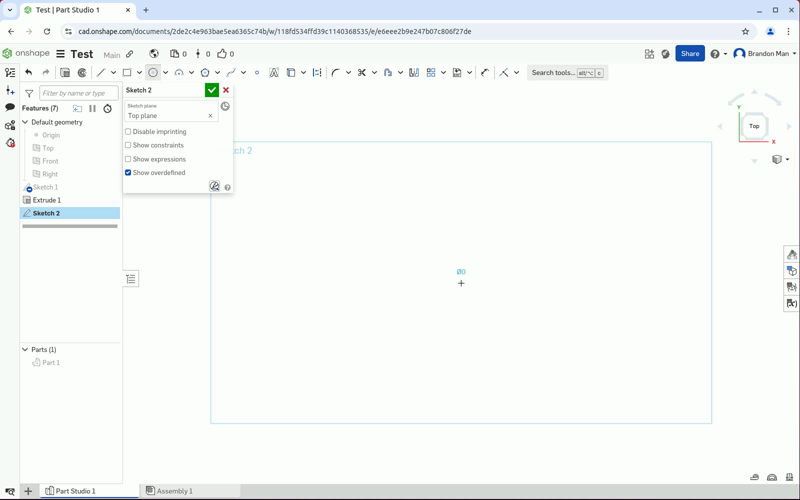
mouse_move(466, 282)
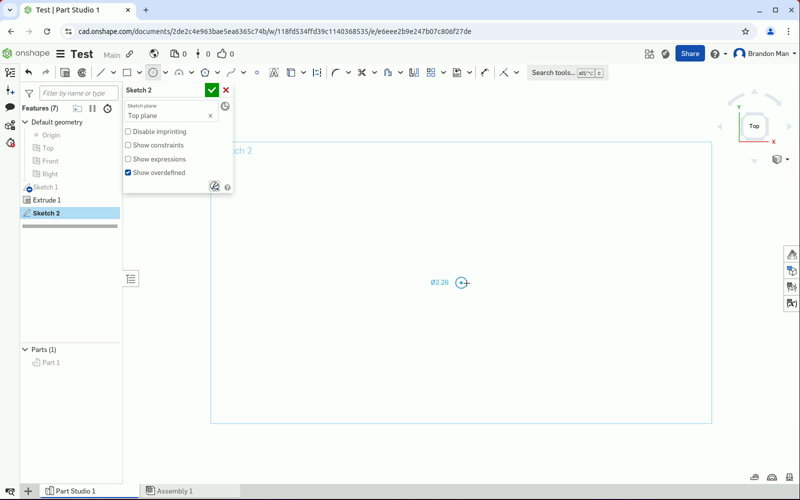
click(466, 282)
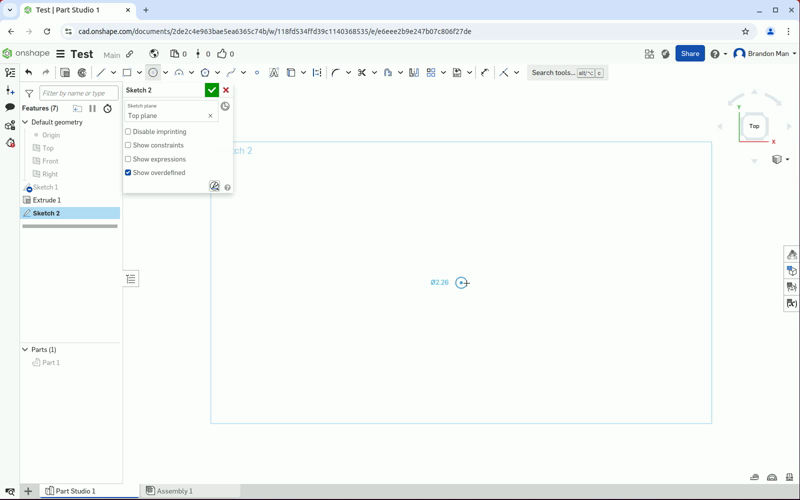
key(esc)
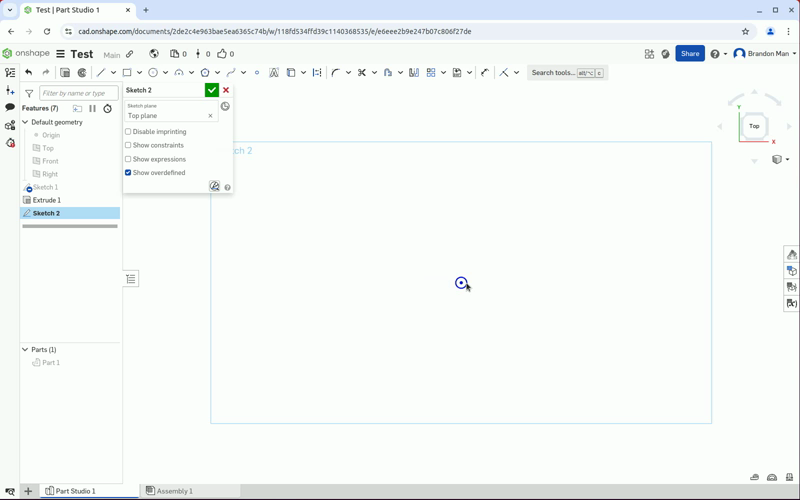
key(c)
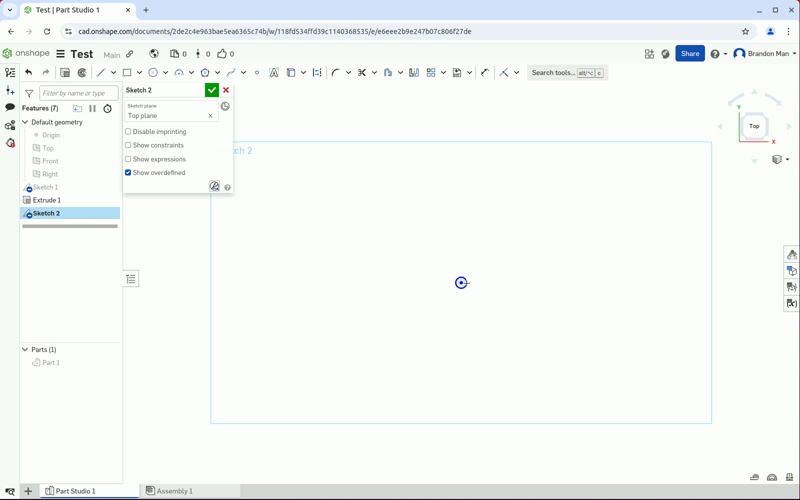
key_down(shift)
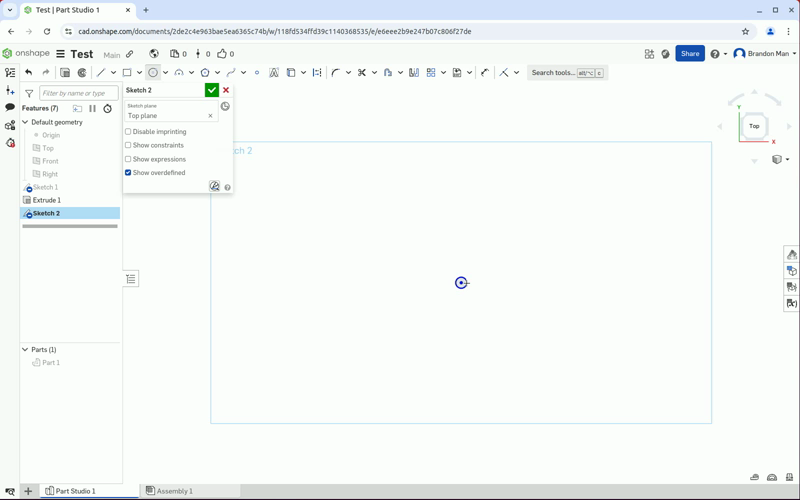
mouse_move(461, 282)
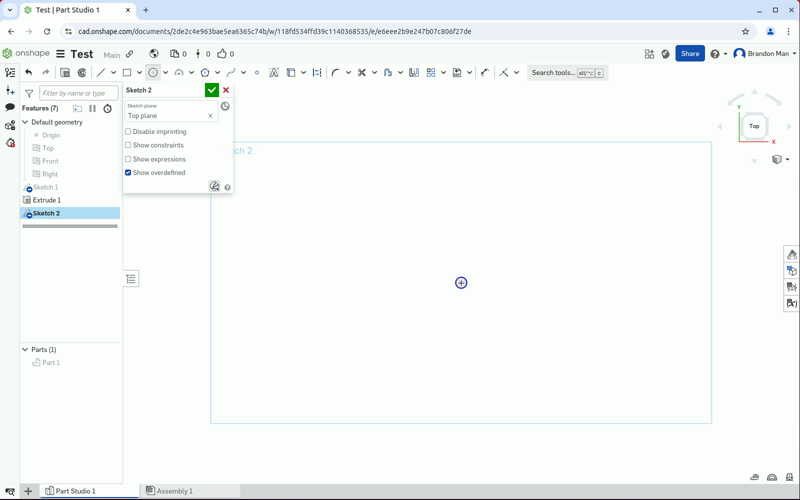
click(461, 282)
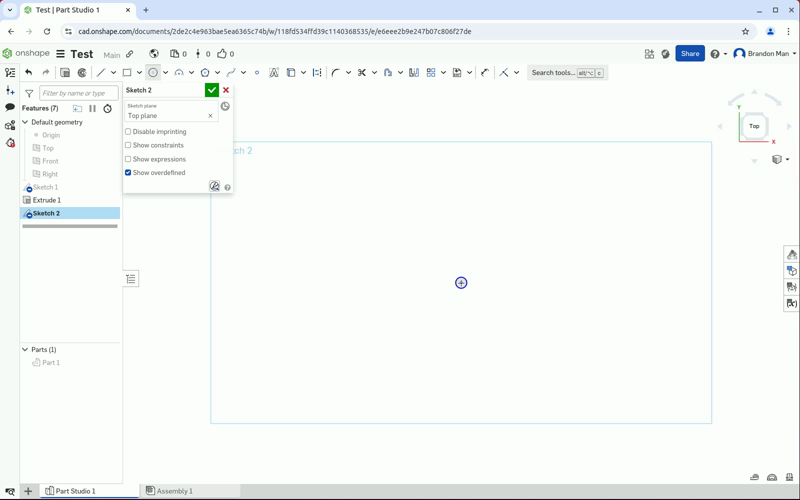
key_up(shift)
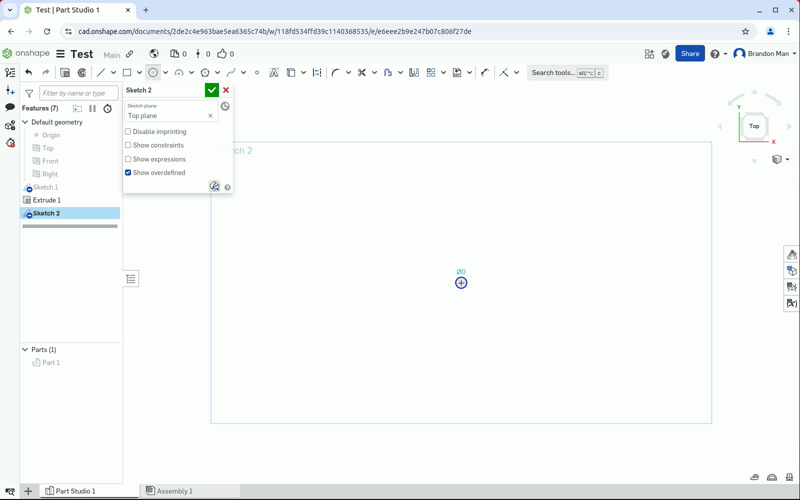
mouse_move(465, 282)
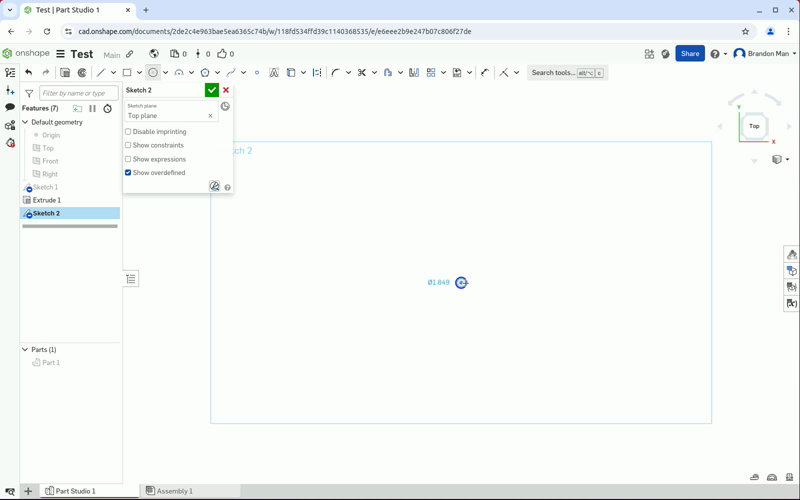
scroll(6)
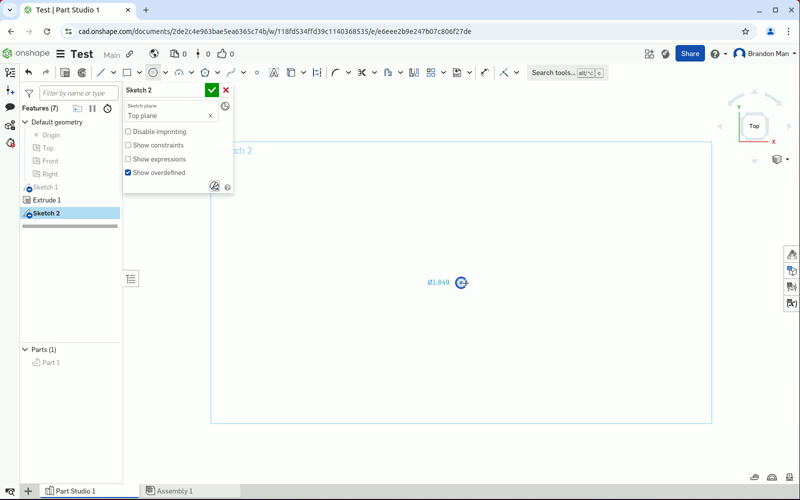
scroll(6)
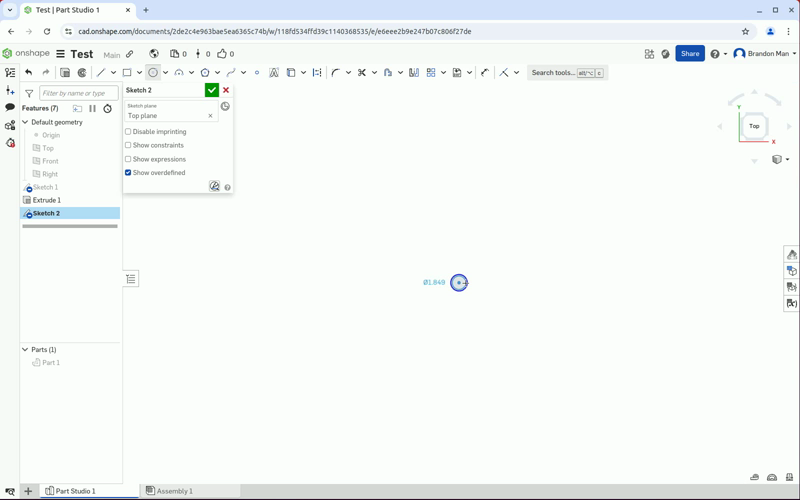
scroll(6)
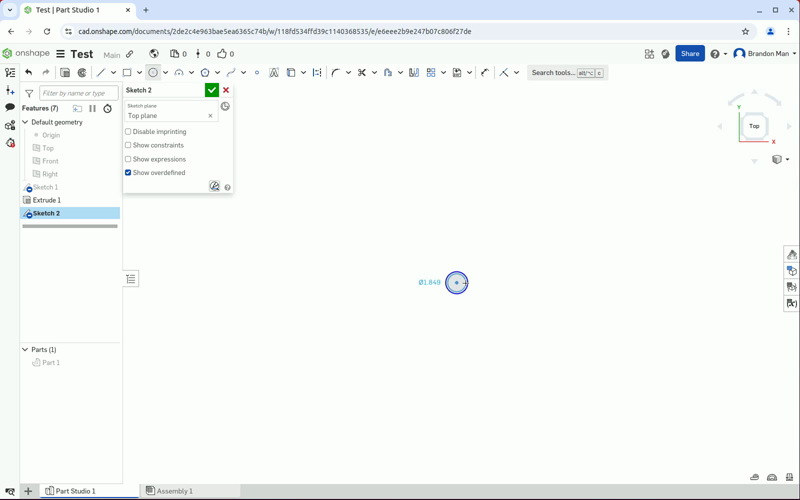
scroll(6)
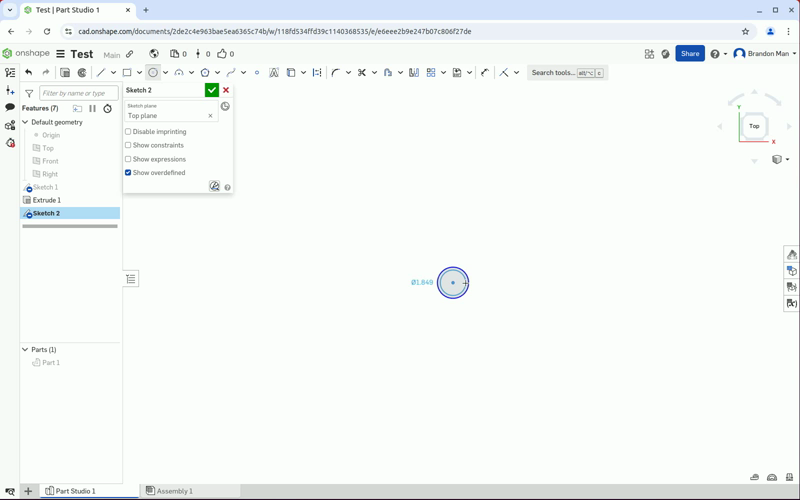
scroll(6)
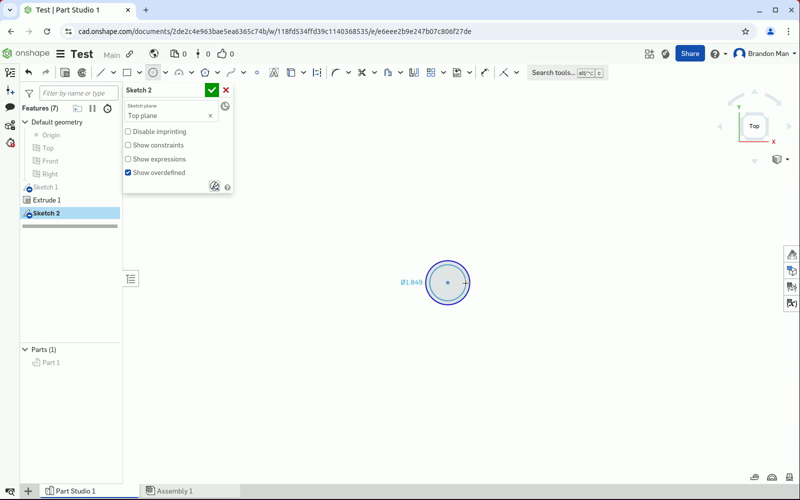
scroll(6)
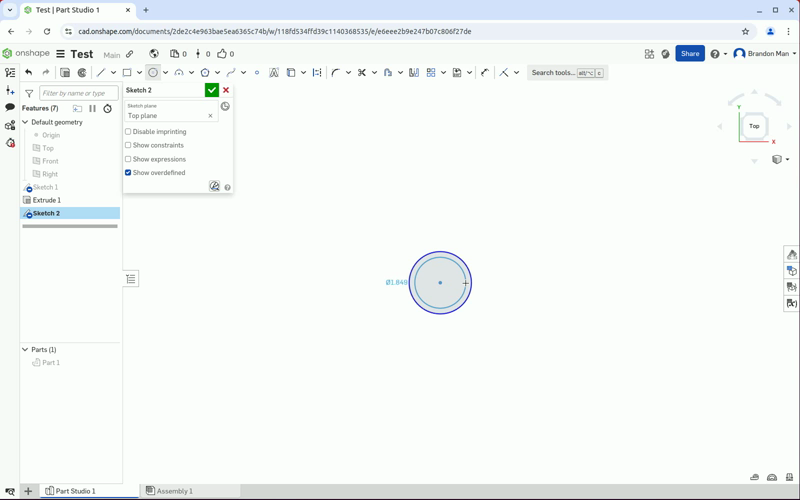
scroll(6)
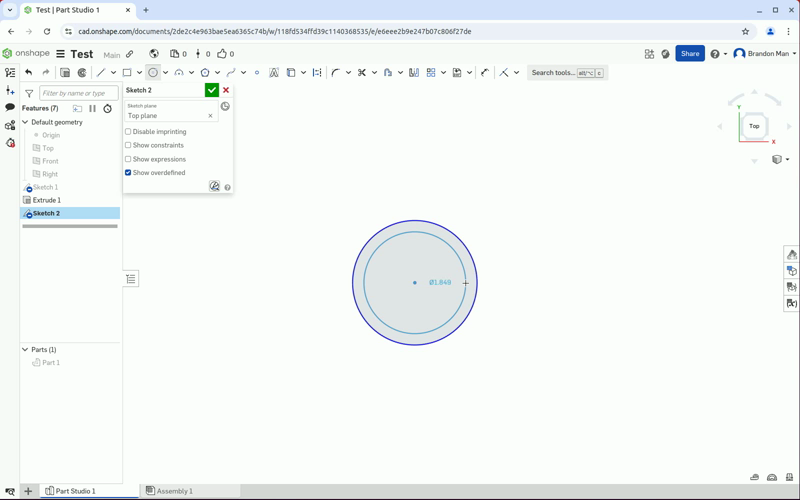
click(465, 282)
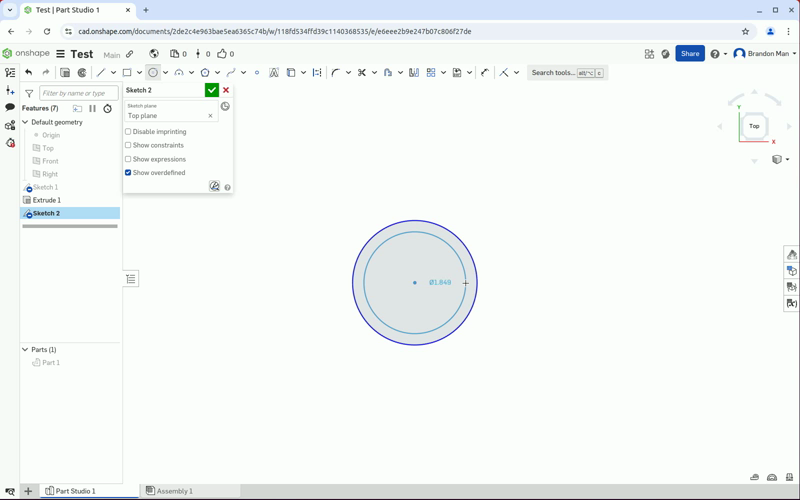
scroll(-6)
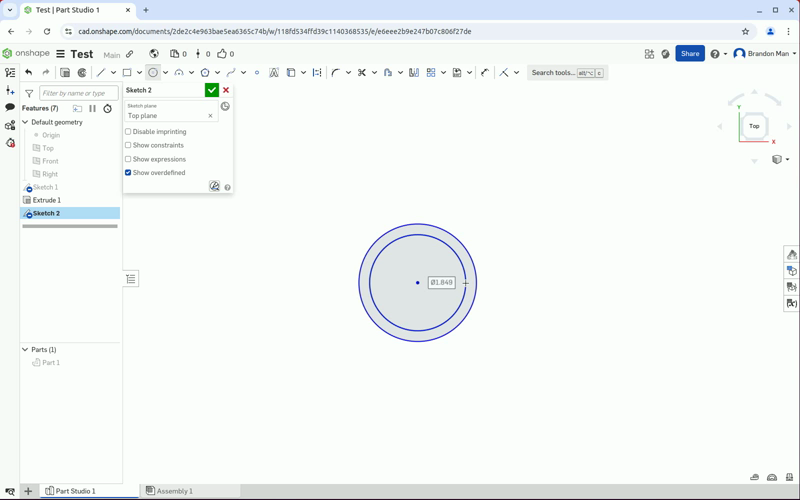
scroll(-6)
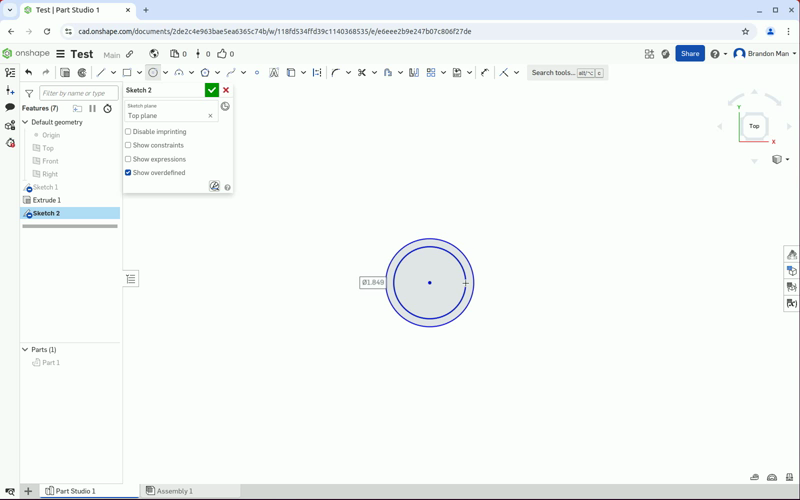
scroll(-6)
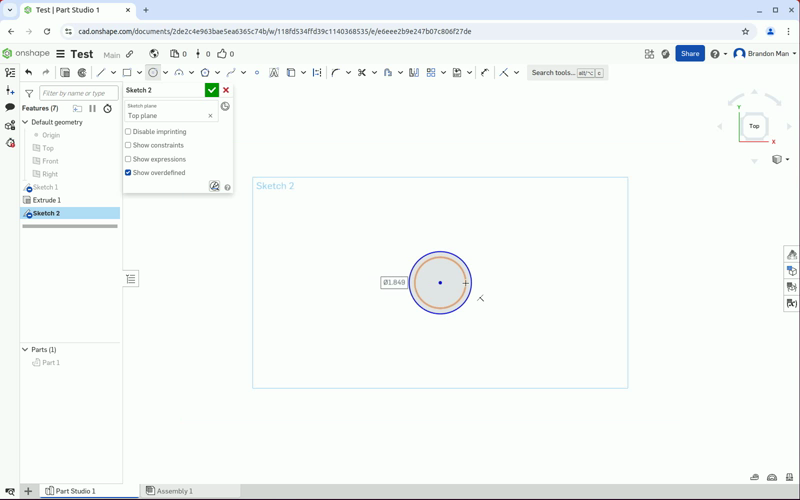
scroll(-6)
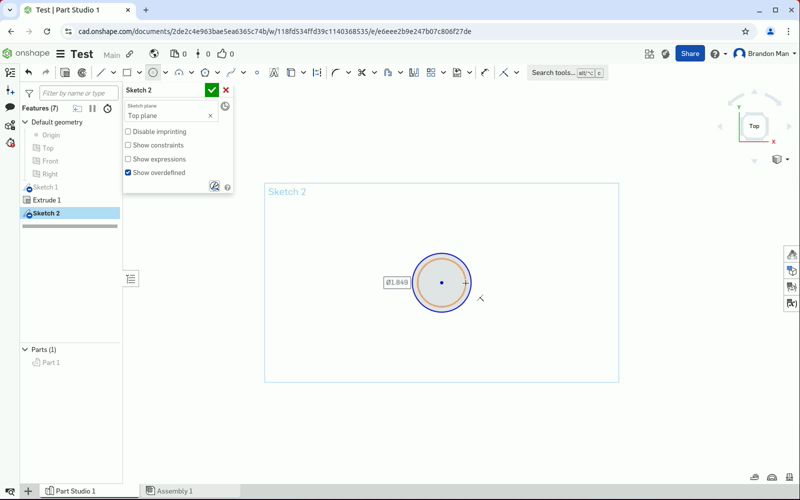
scroll(-6)
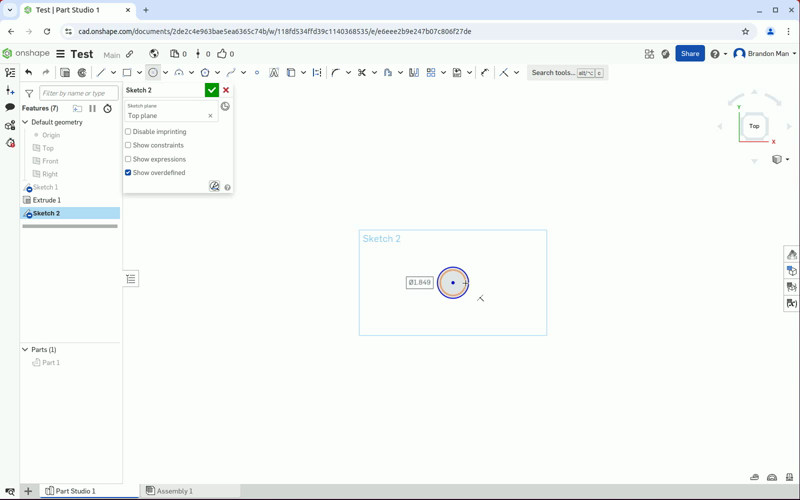
scroll(-6)
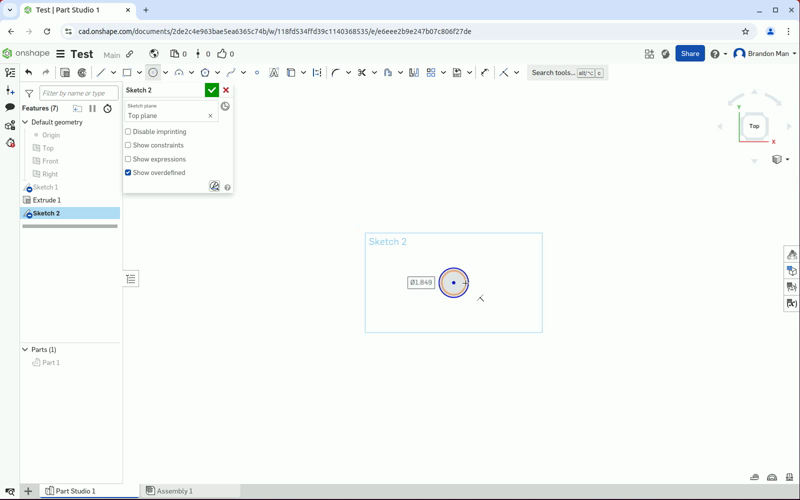
scroll(-6)
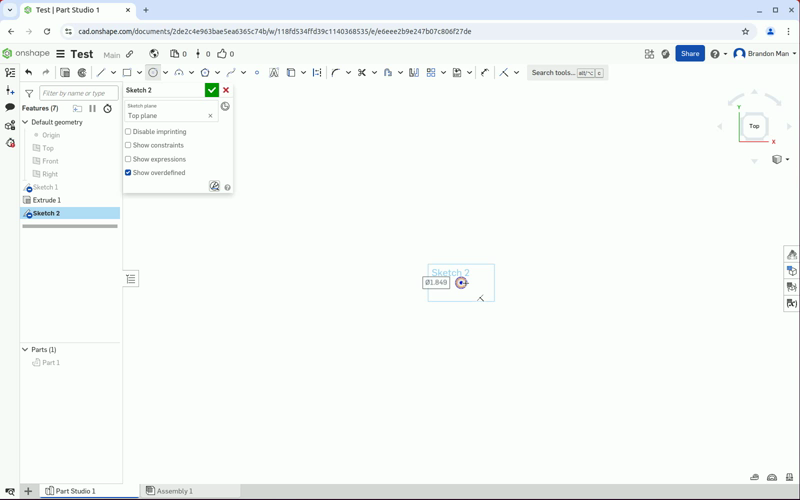
key(esc)
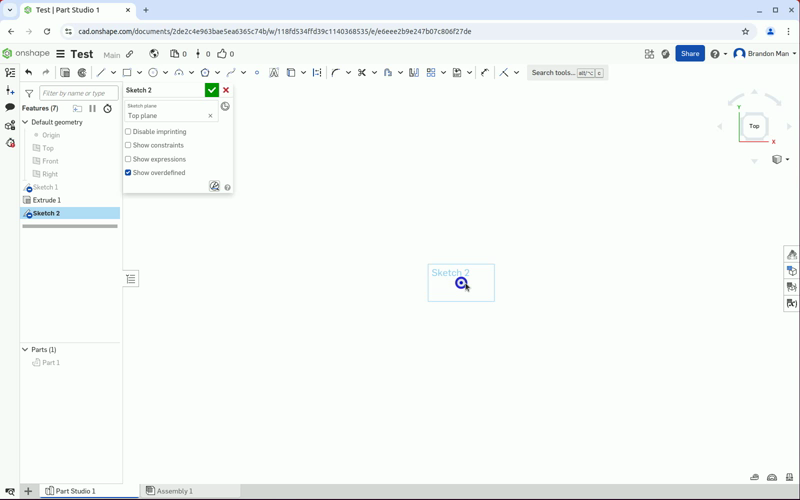
mouse_move(456, 282)
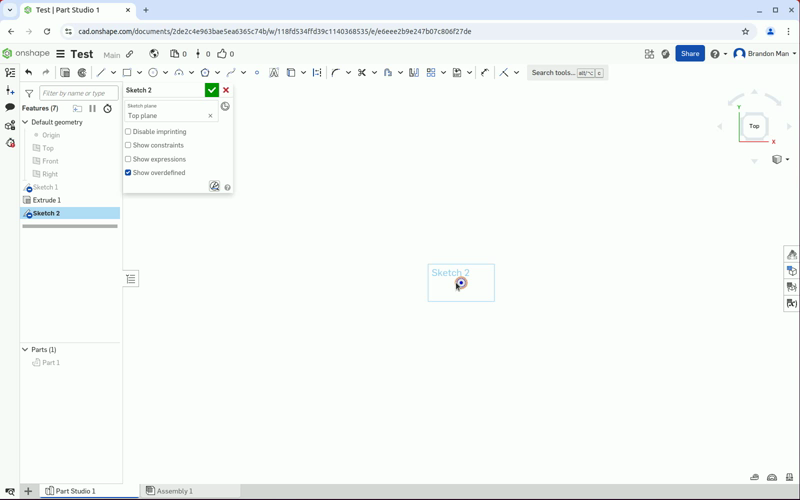
scroll(6)
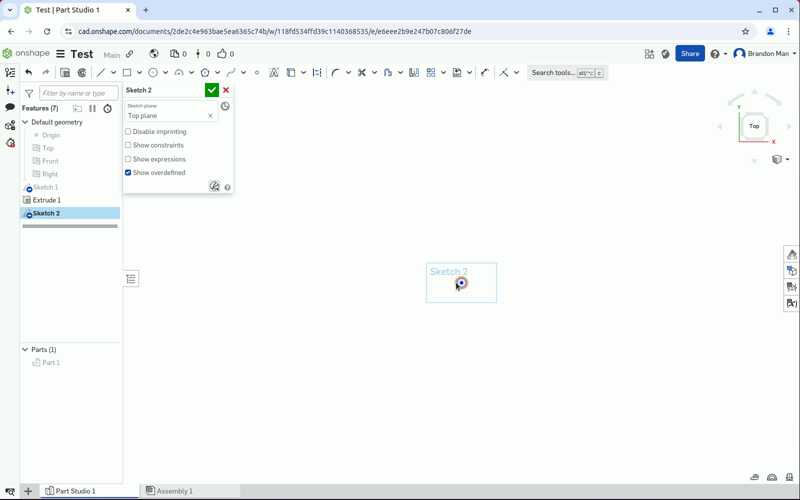
scroll(6)
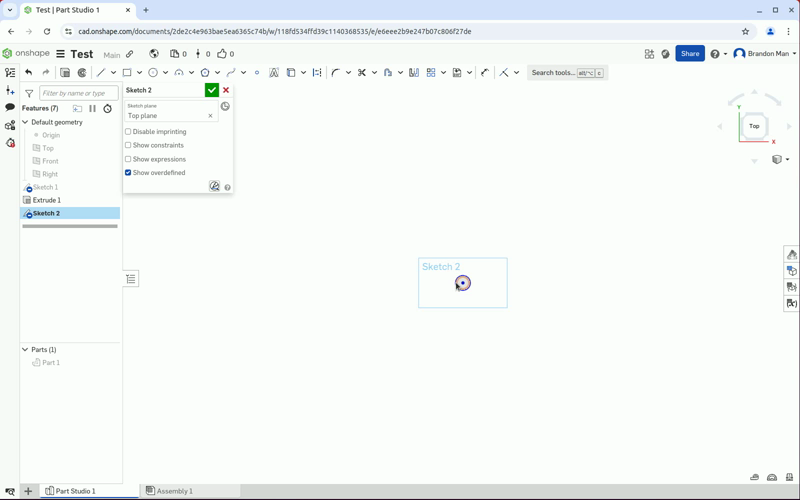
scroll(6)
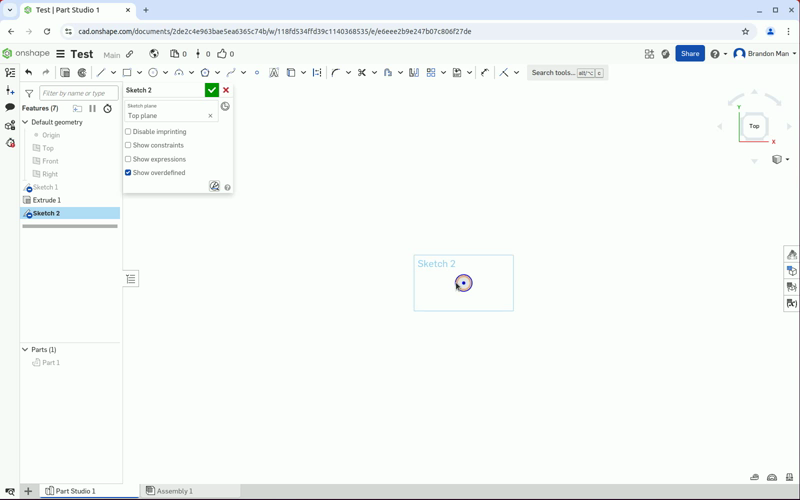
scroll(6)
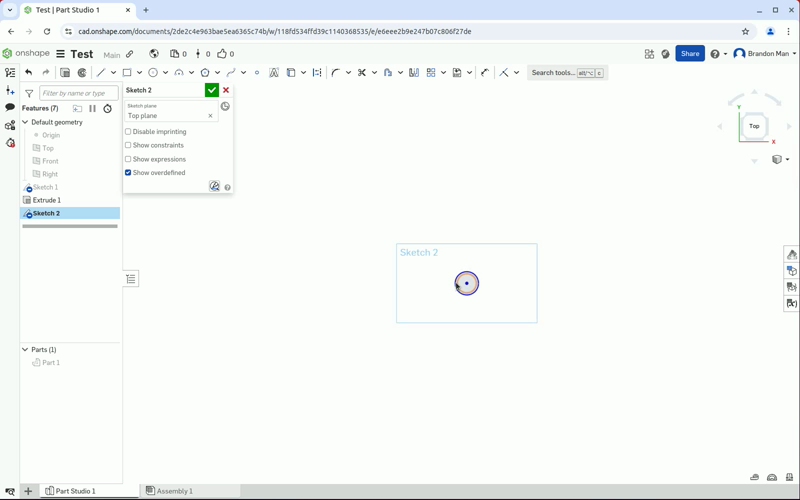
scroll(6)
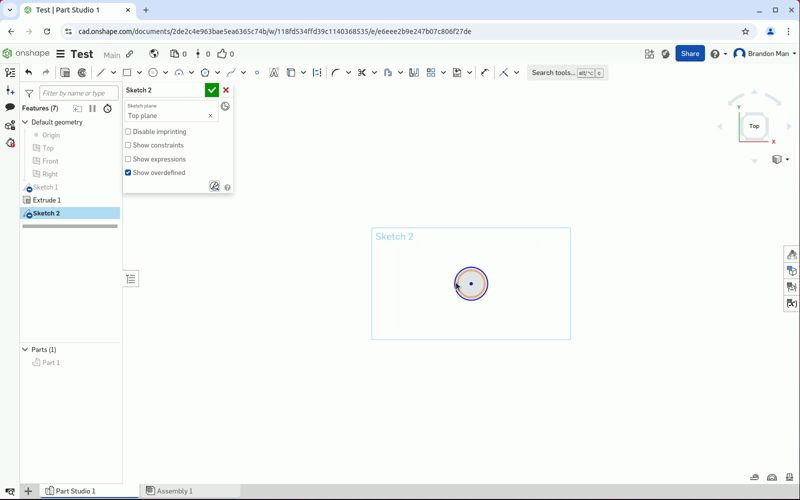
scroll(6)
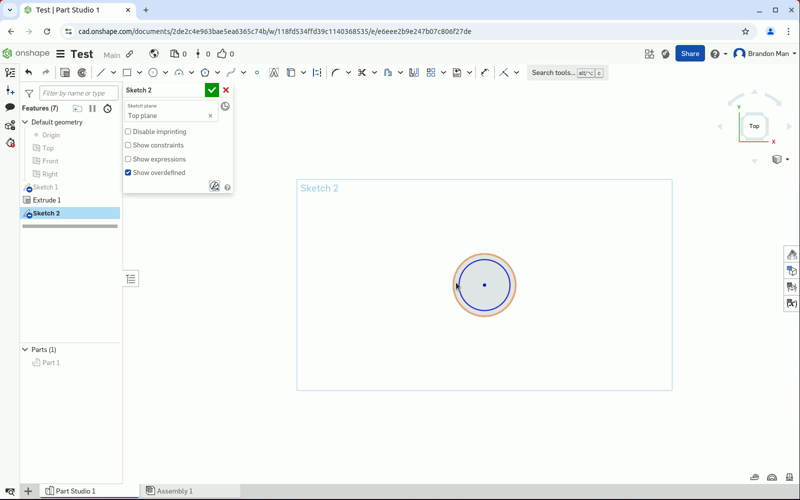
scroll(6)
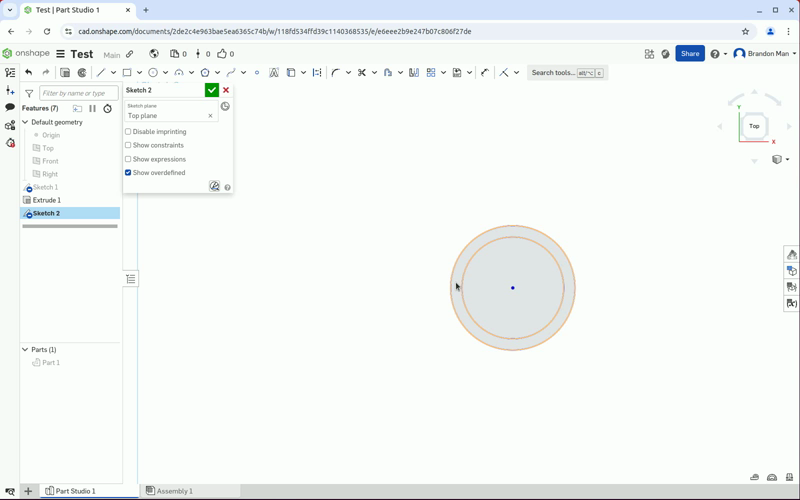
click(456, 282)
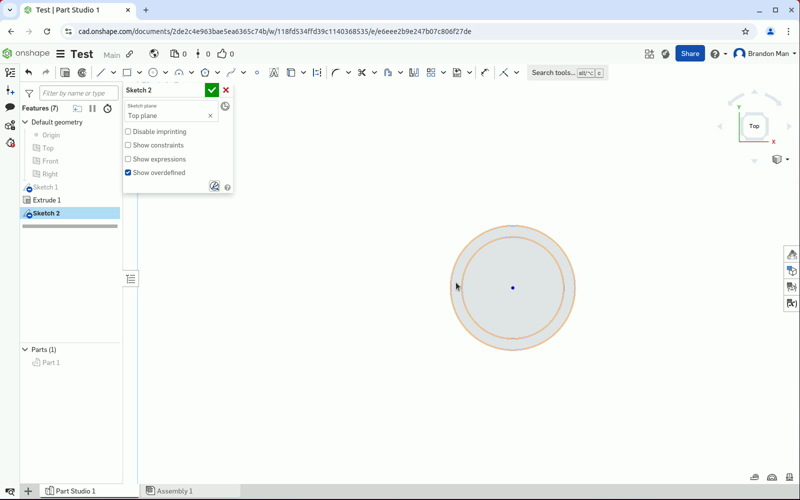
scroll(-6)
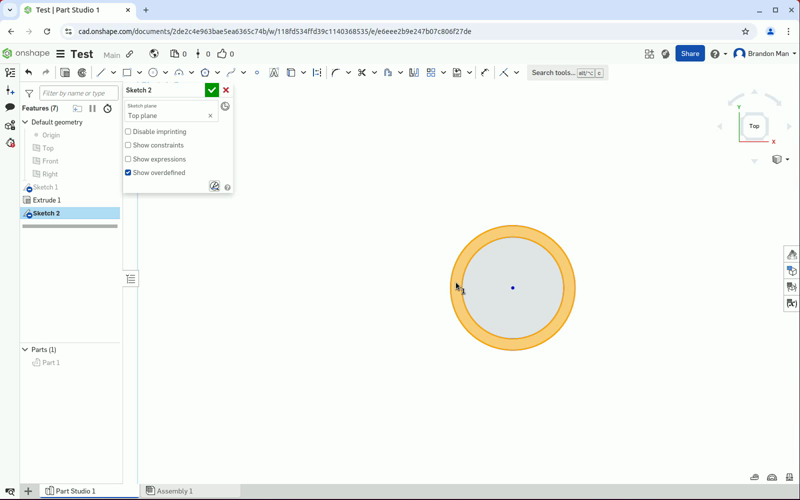
scroll(-6)
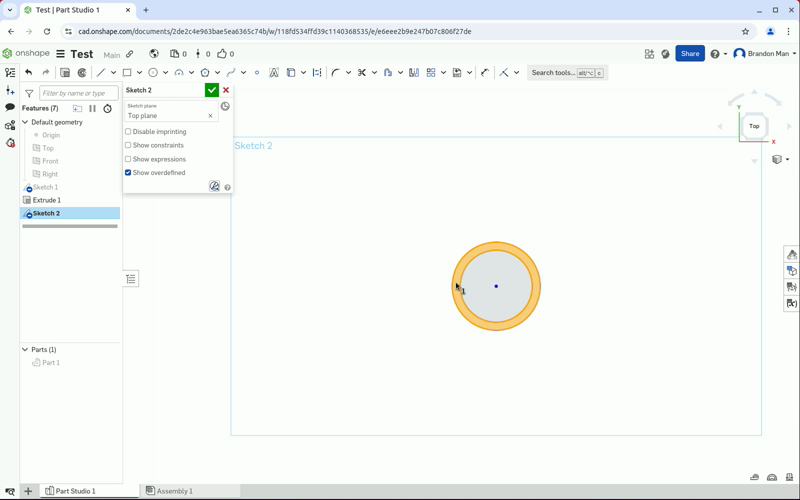
scroll(-6)
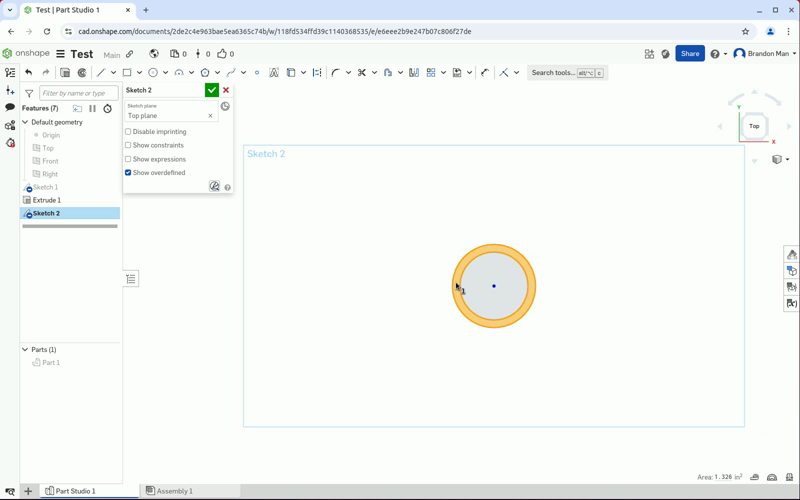
scroll(-6)
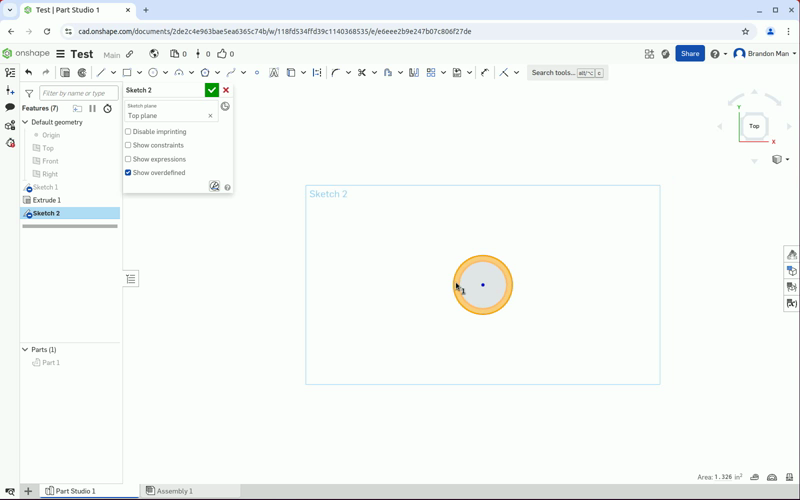
scroll(-6)
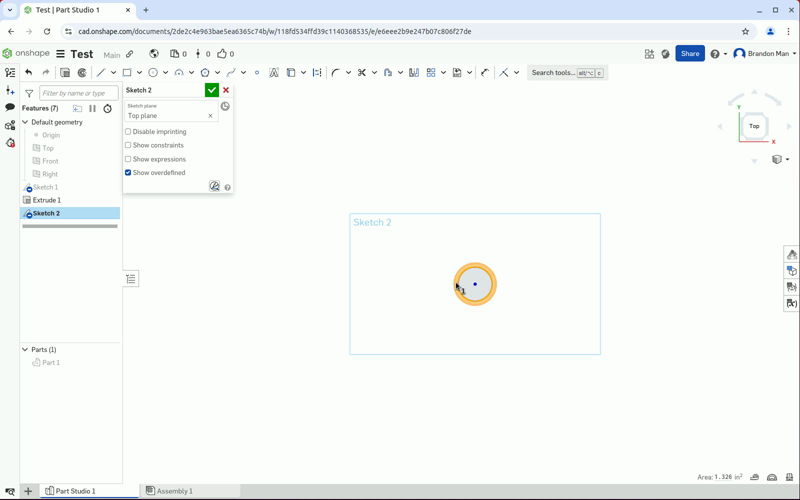
scroll(-6)
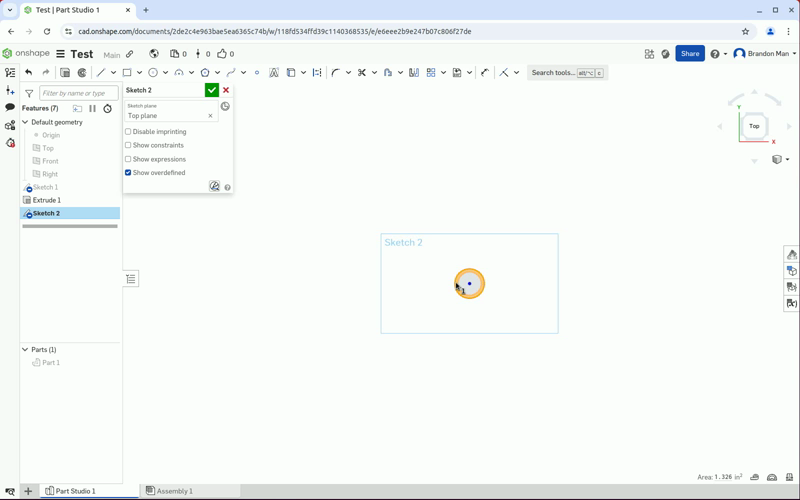
scroll(-6)
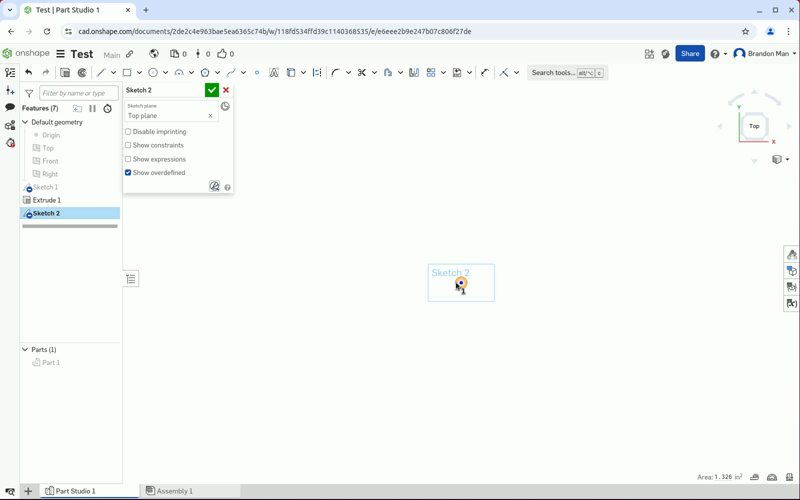
mouse_move(73, 352)
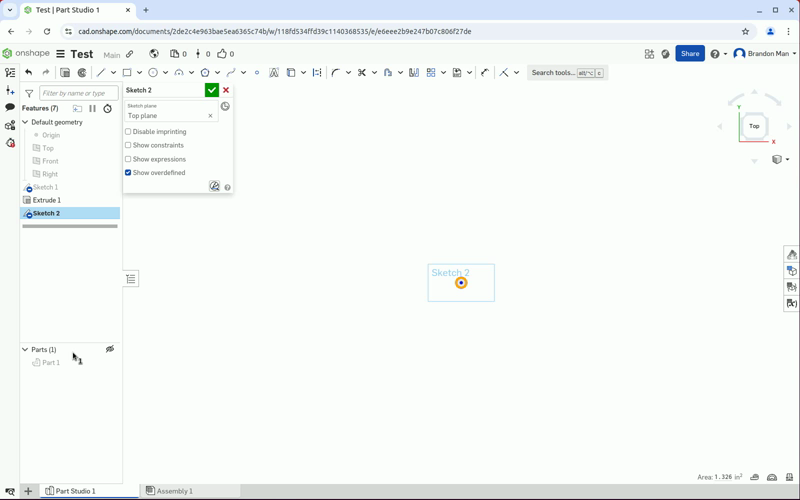
key(shift+y)
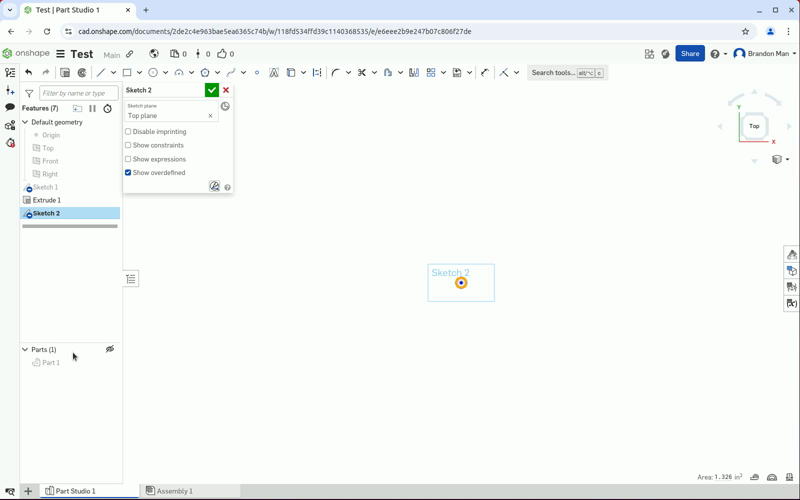
key(shift+e)
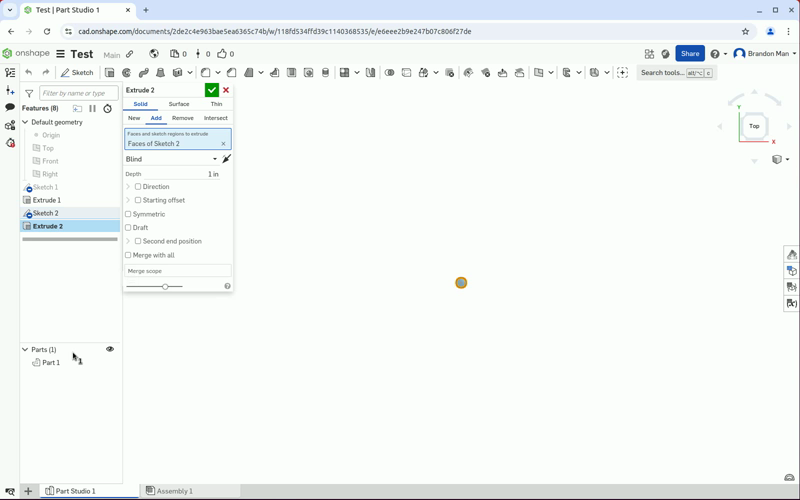
mouse_move(143, 106)
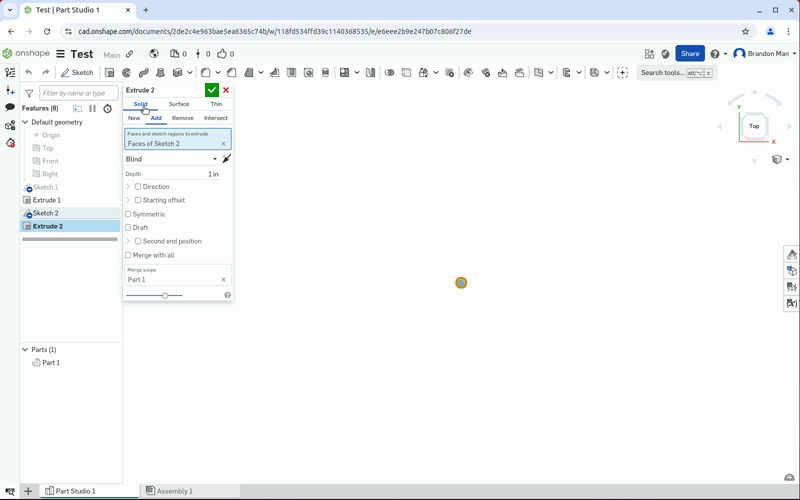
click(143, 106)
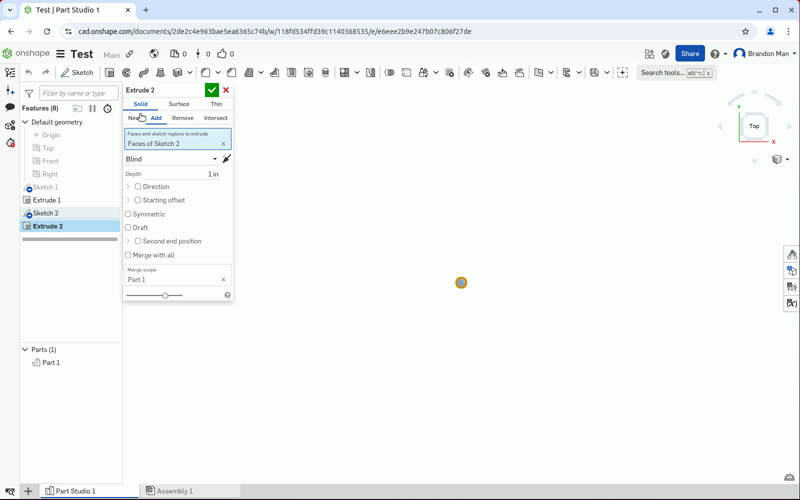
mouse_move(137, 120)
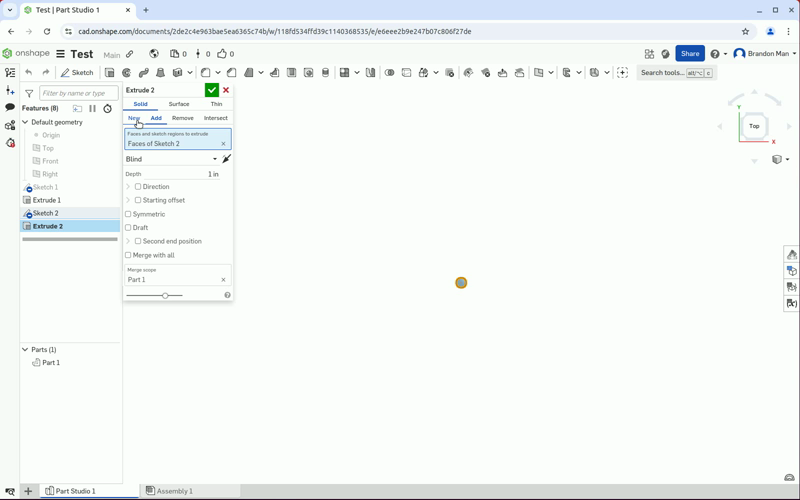
click(137, 120)
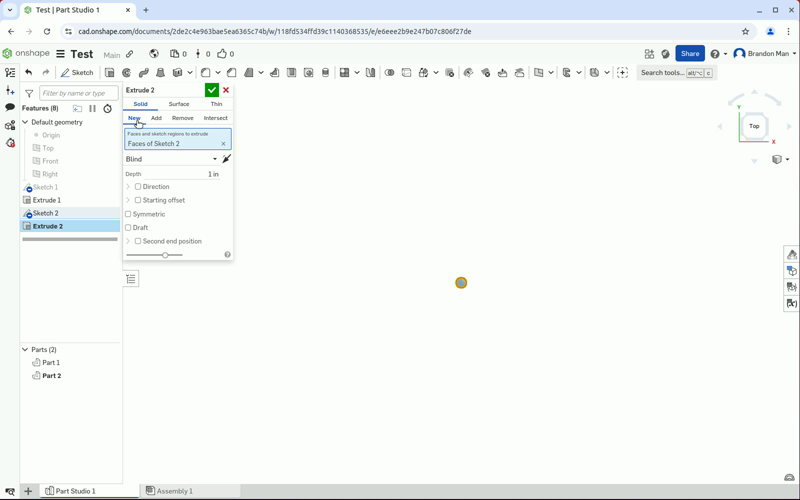
key(tab, 4)
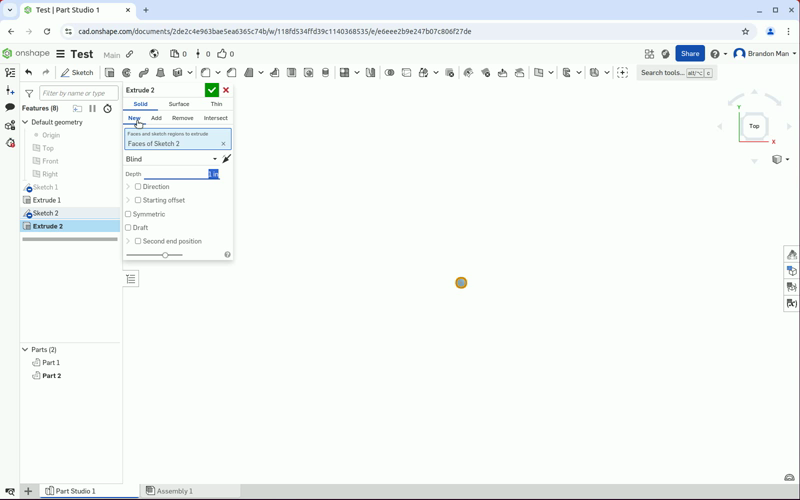
text(23.108)
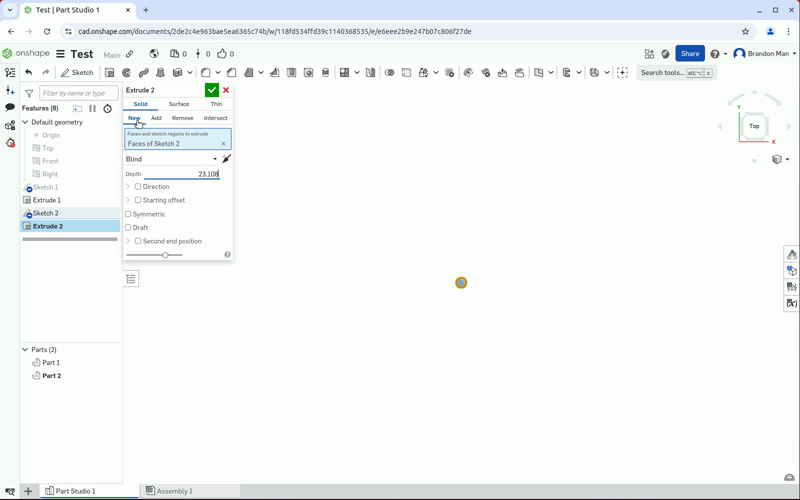
key(tab, 3)
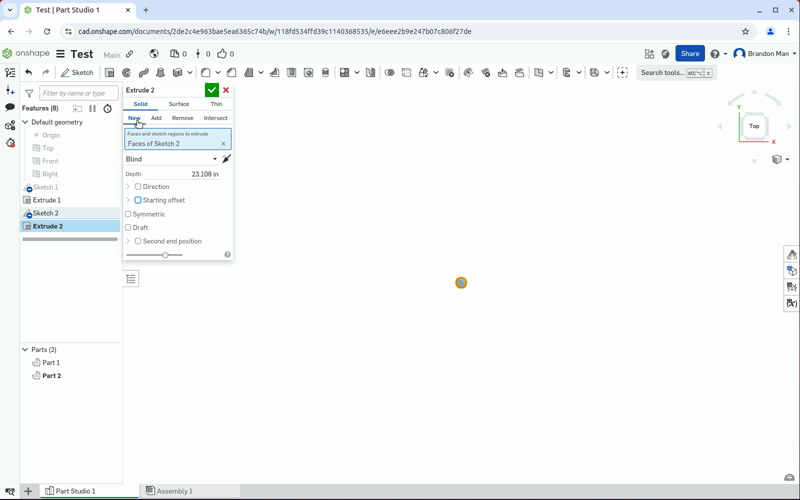
key(tab, 2)
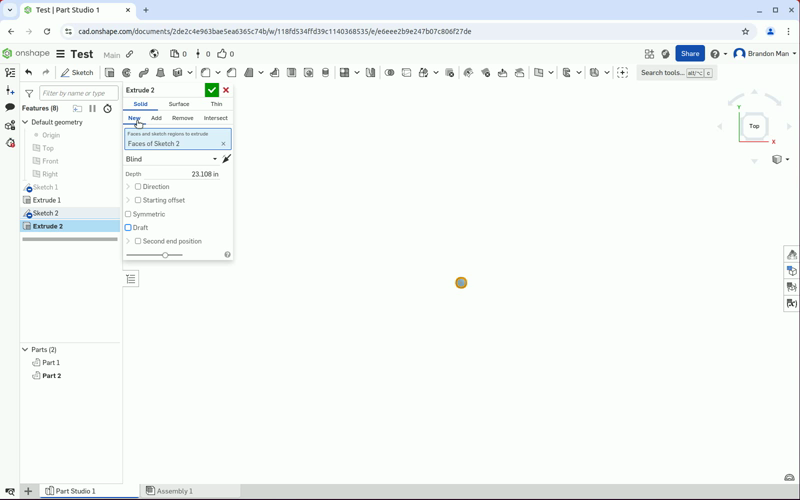
key(space)
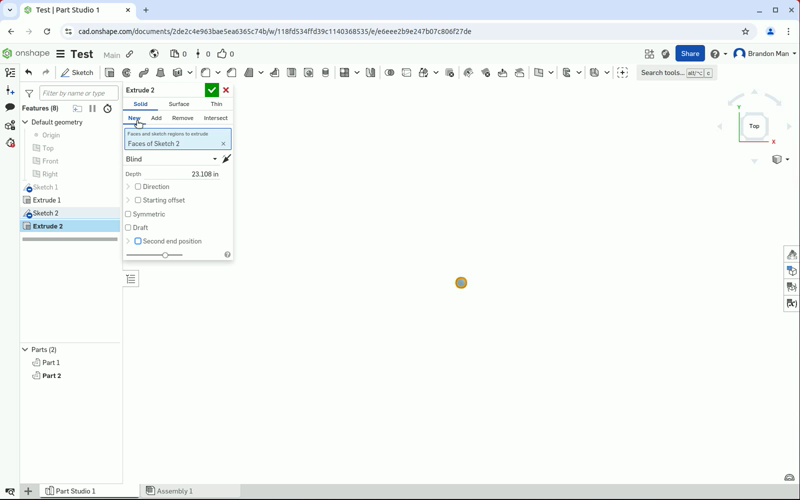
key(tab, 3)
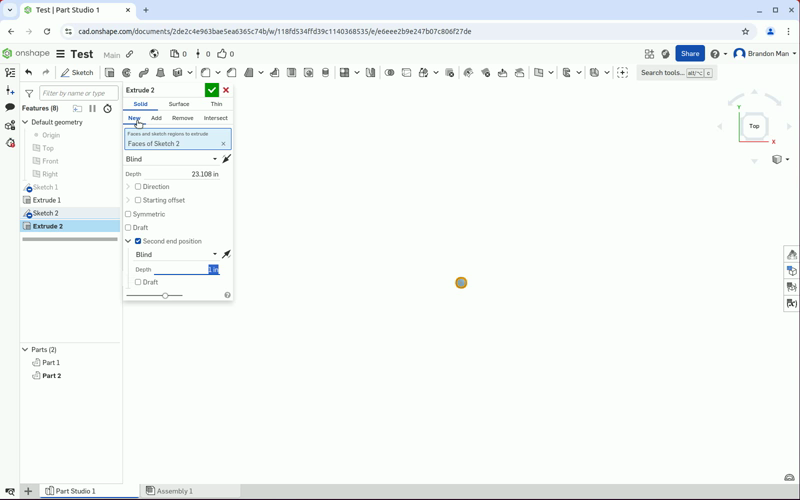
text(4.574)
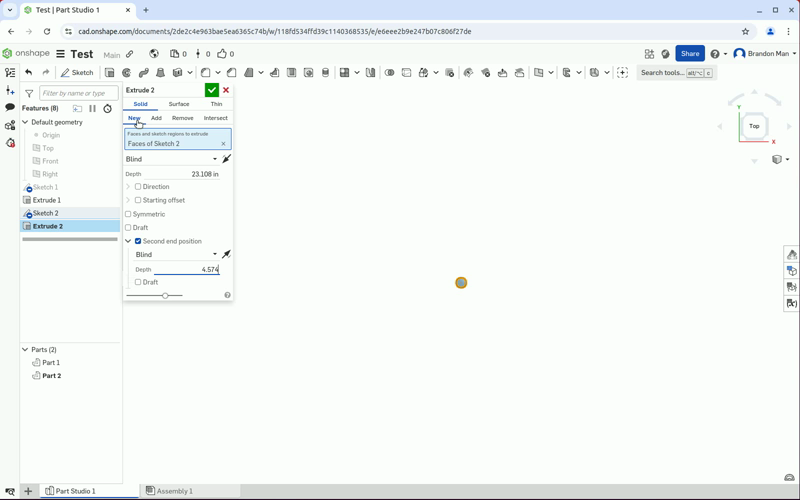
key(enter)
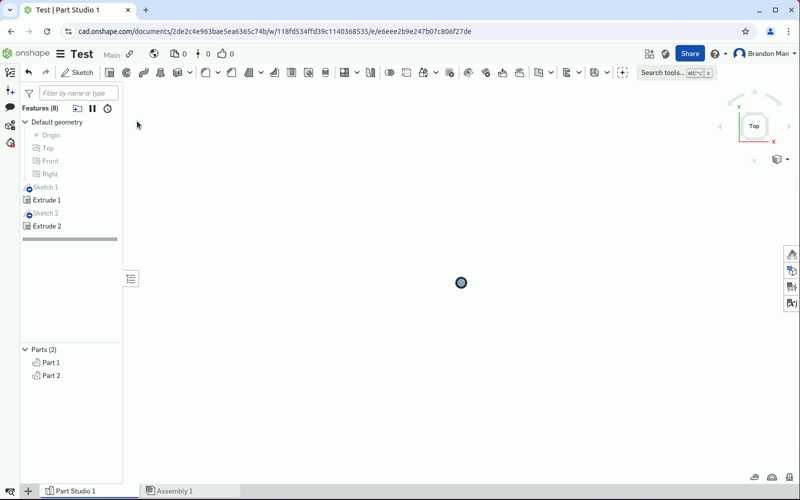
key(shift+h)
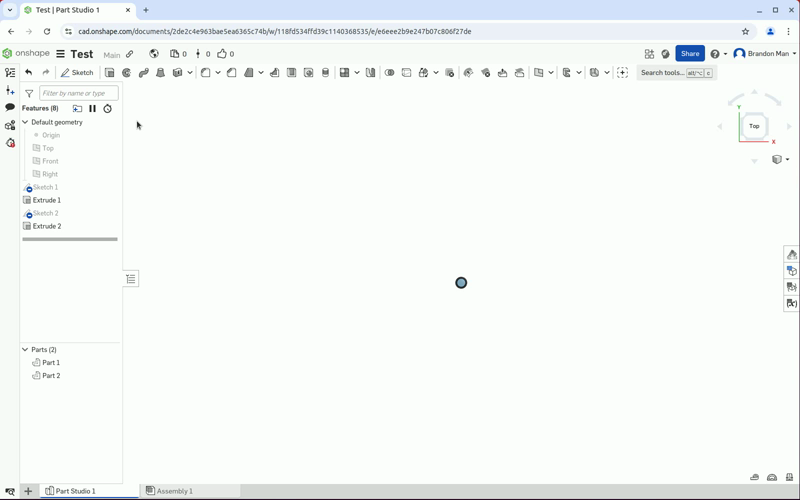
key(shift+h)
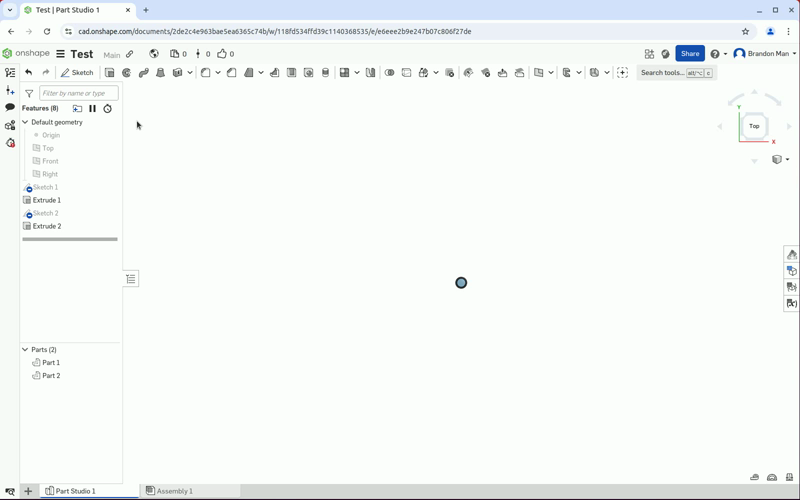
key(shift+7)
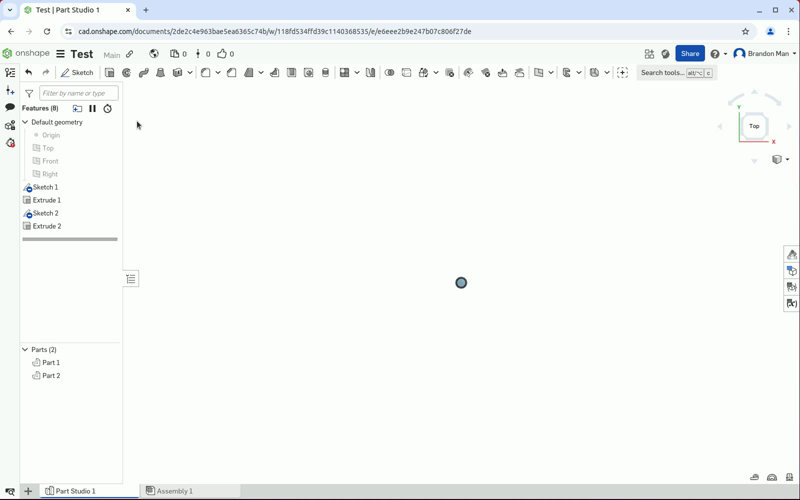
key(up, 3)
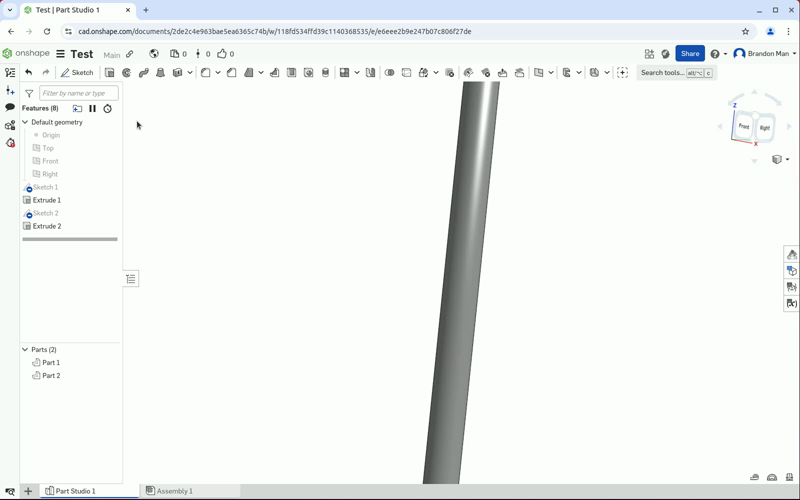
key(left, 3)
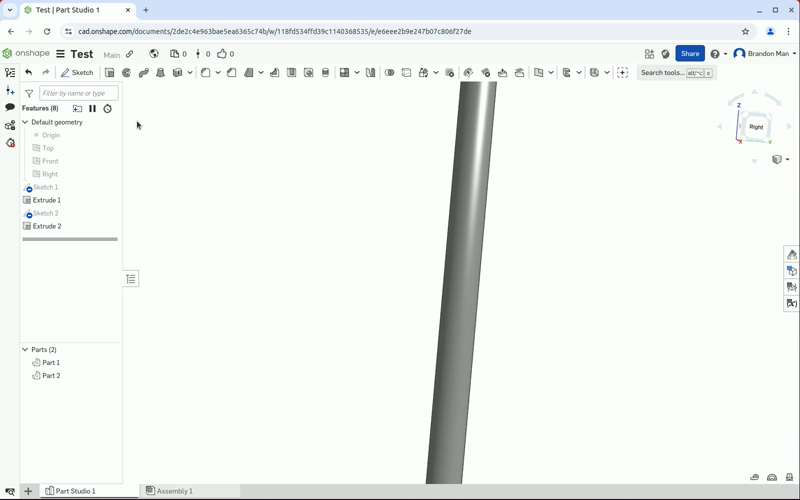
key(right, 3)
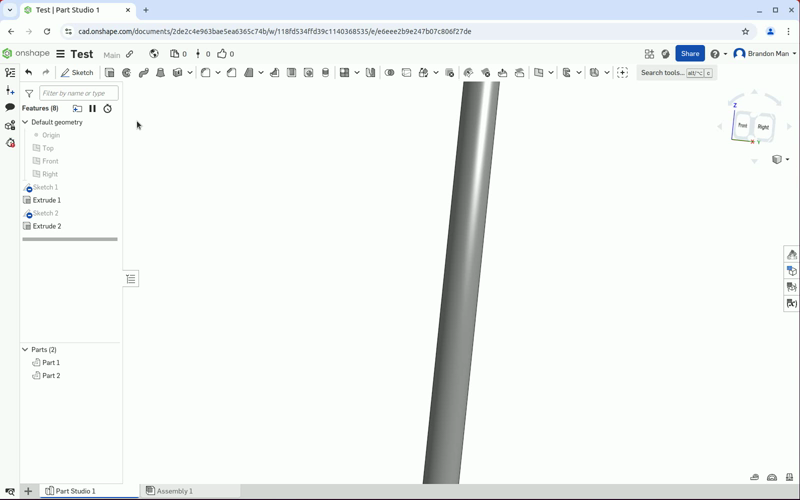
key(down, 3)
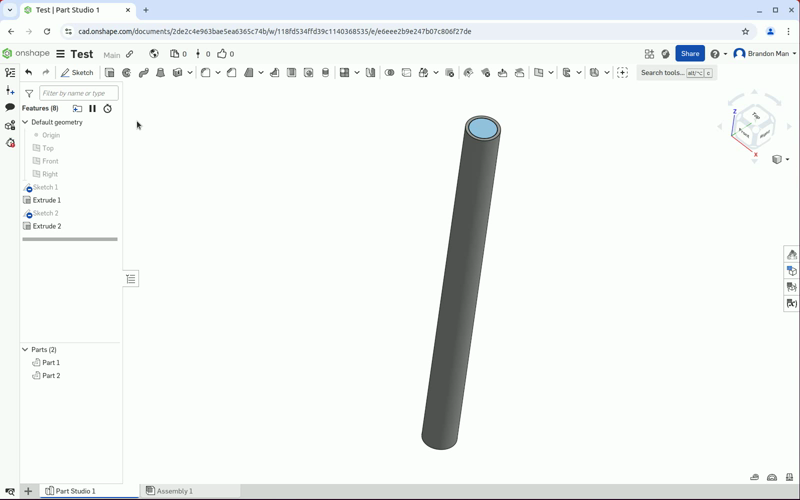
mouse_move(73, 189)
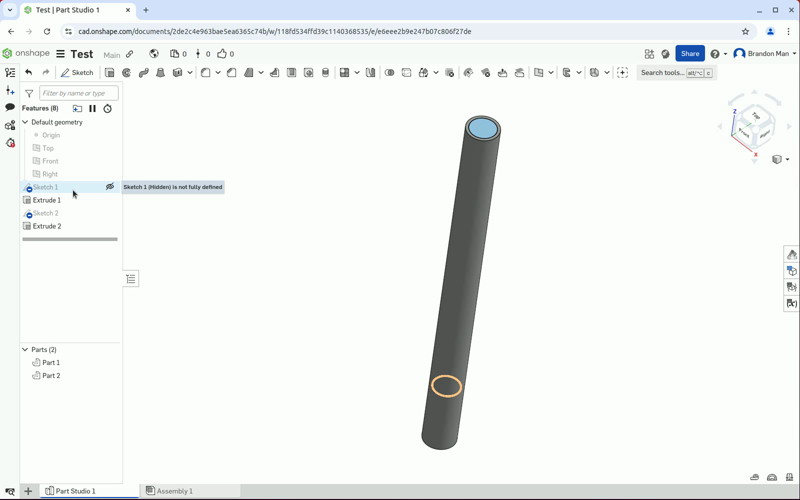
click(73, 189)